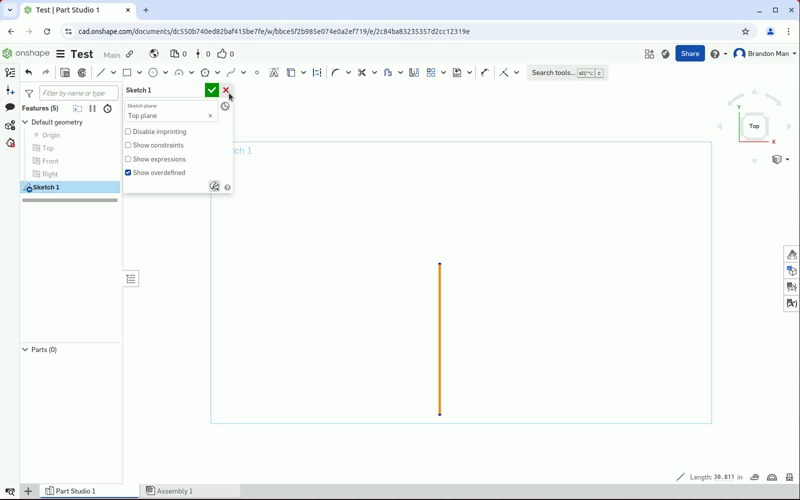
key(shift+h)
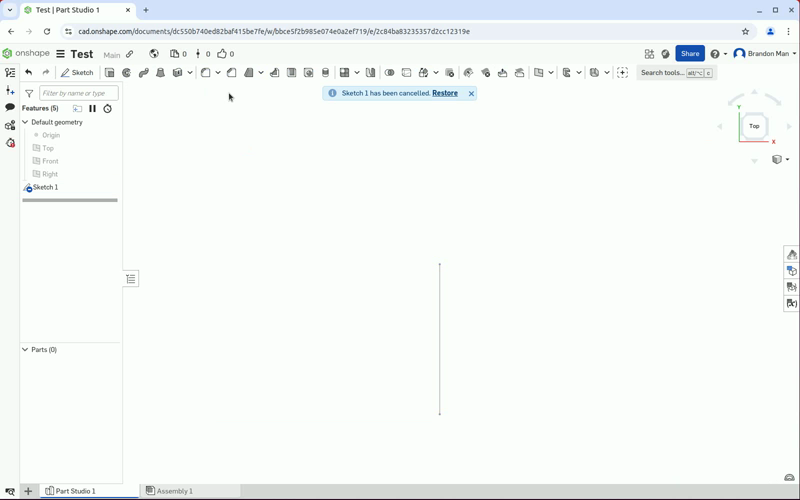
key(shift+s)
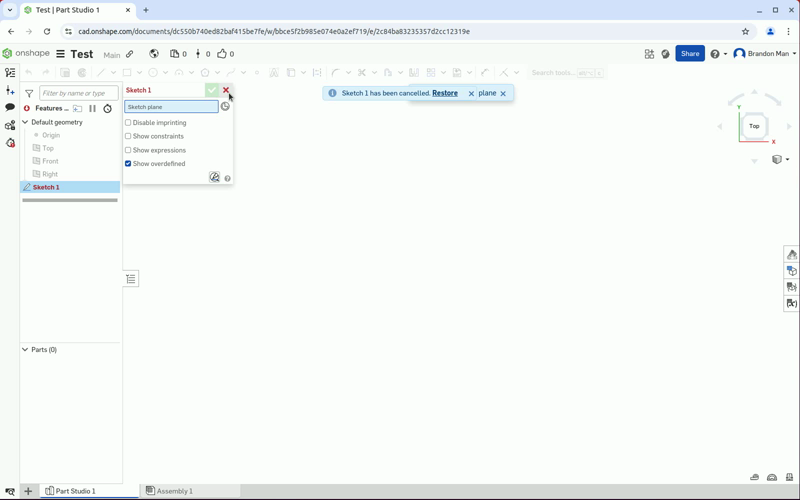
mouse_move(73, 150)
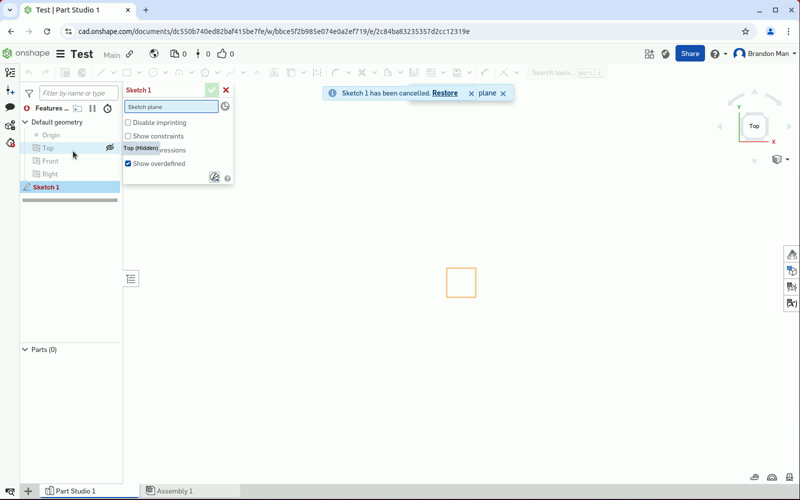
click(73, 150)
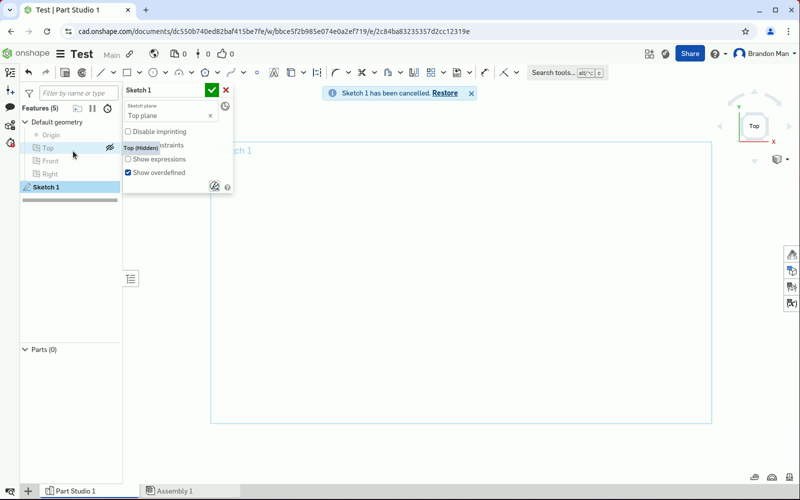
mouse_move(73, 352)
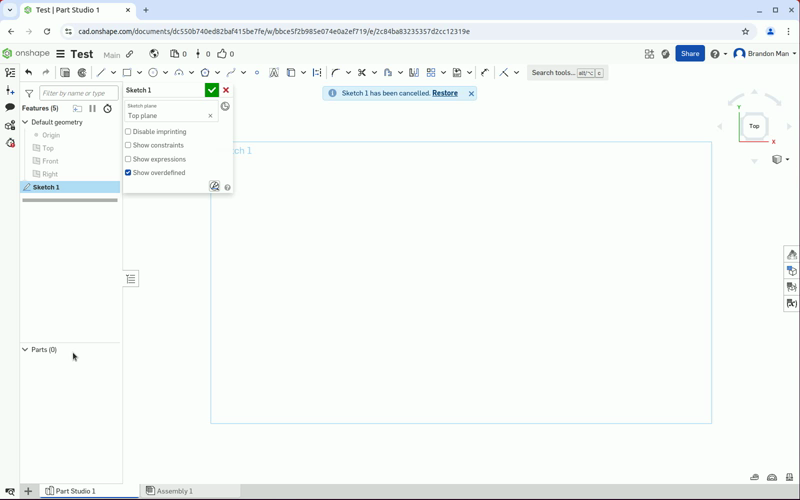
key(y)
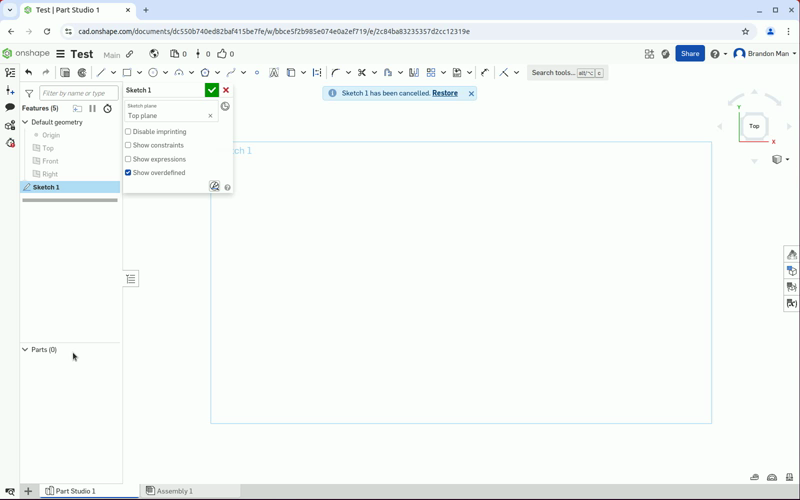
key(l)
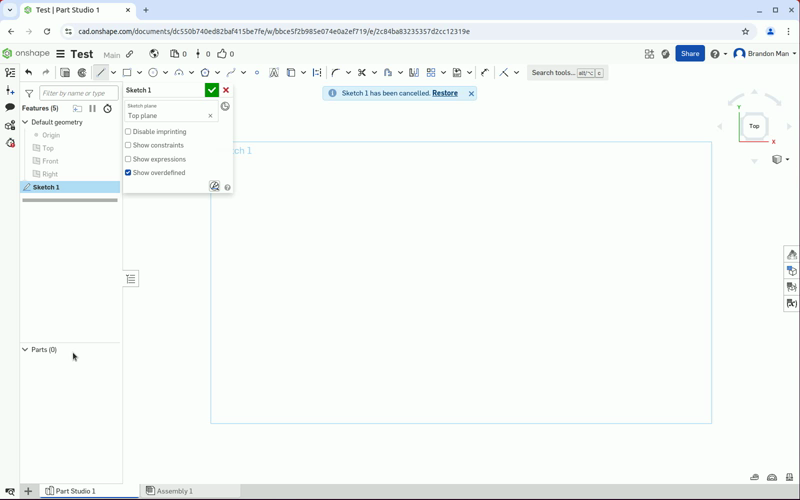
key_down(shift)
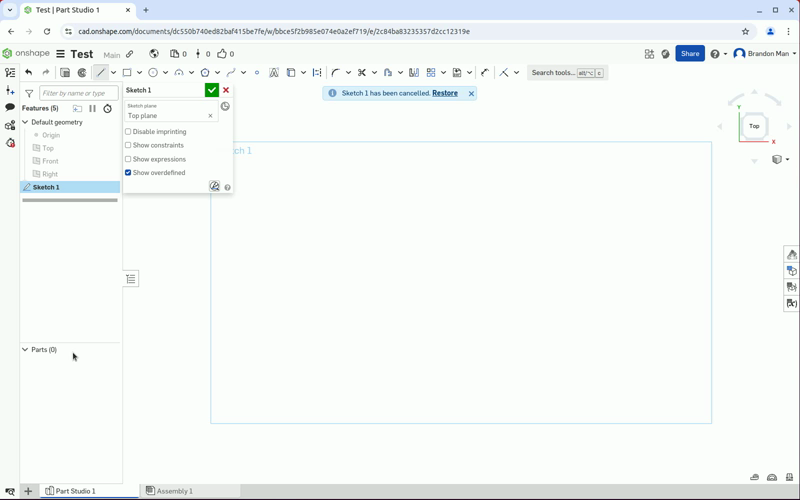
mouse_move(391, 326)
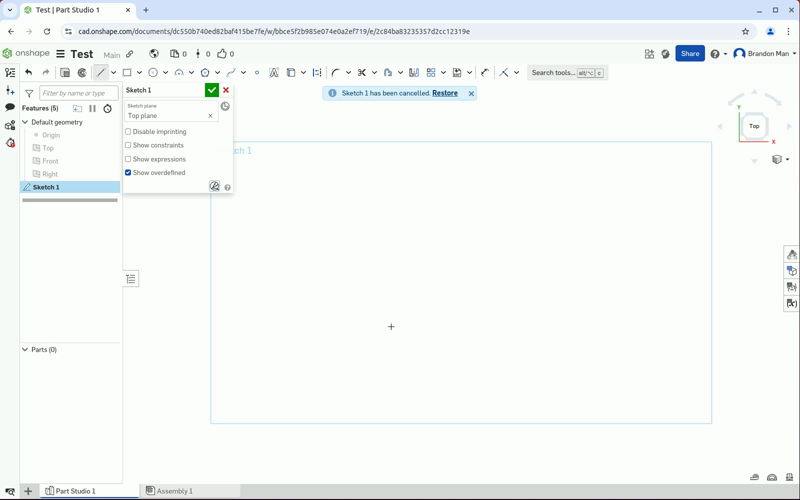
click(391, 326)
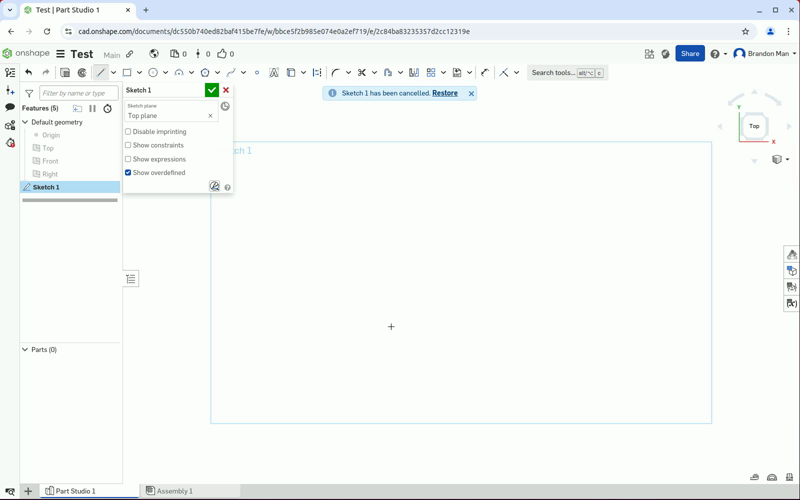
key_up(shift)
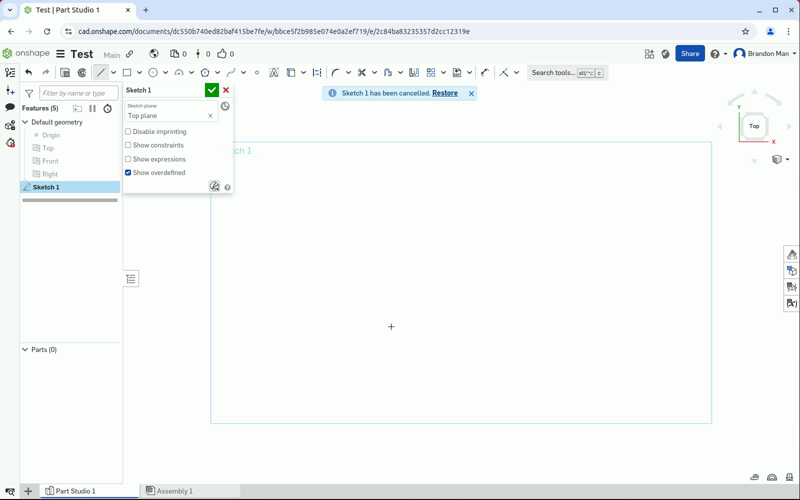
key_down(shift)
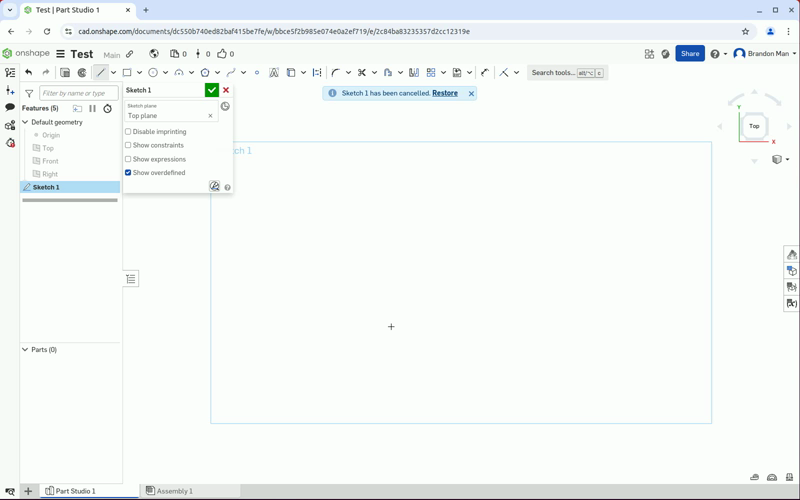
mouse_move(529, 324)
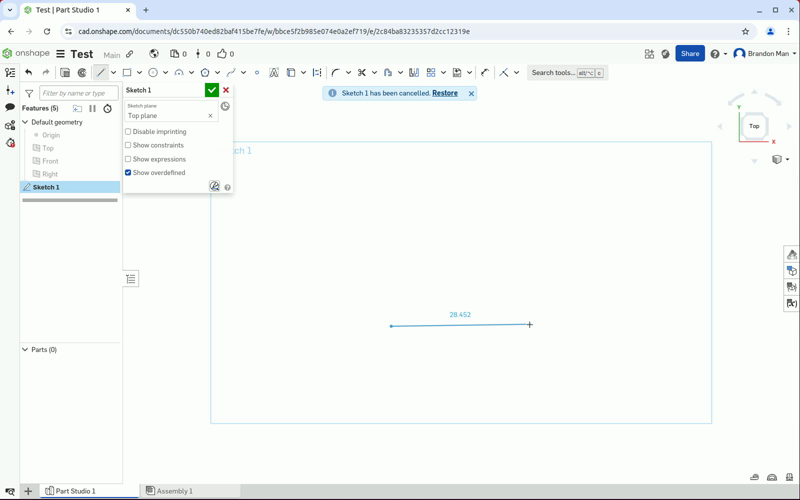
click(529, 324)
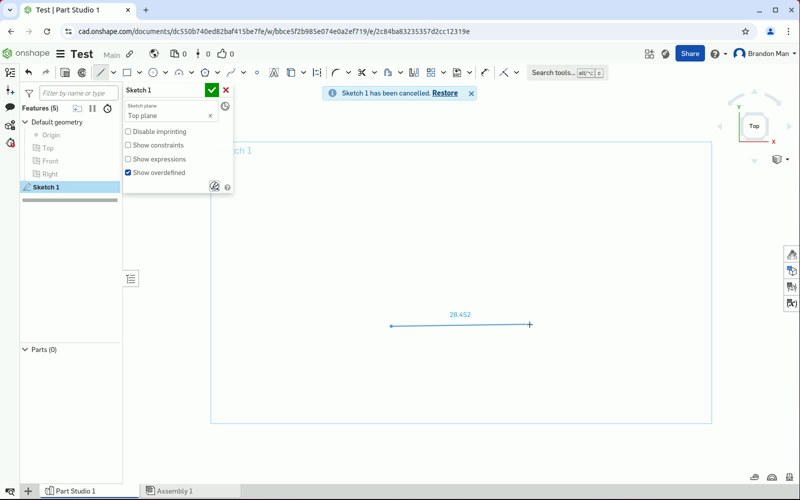
key_up(shift)
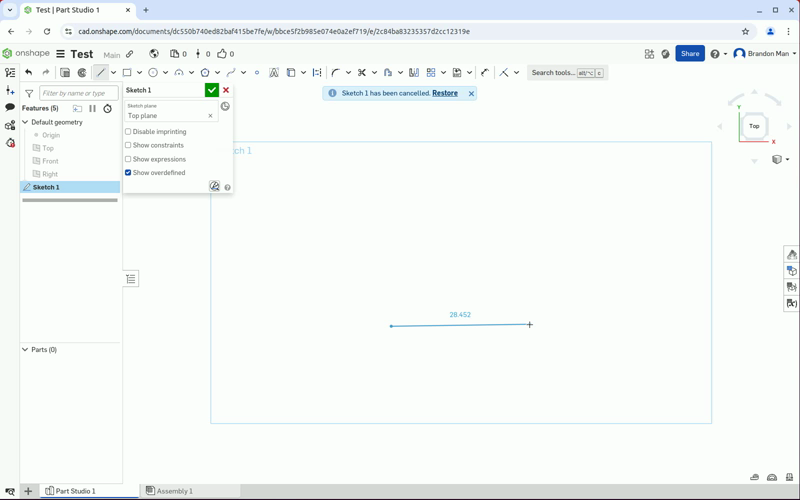
key(esc)
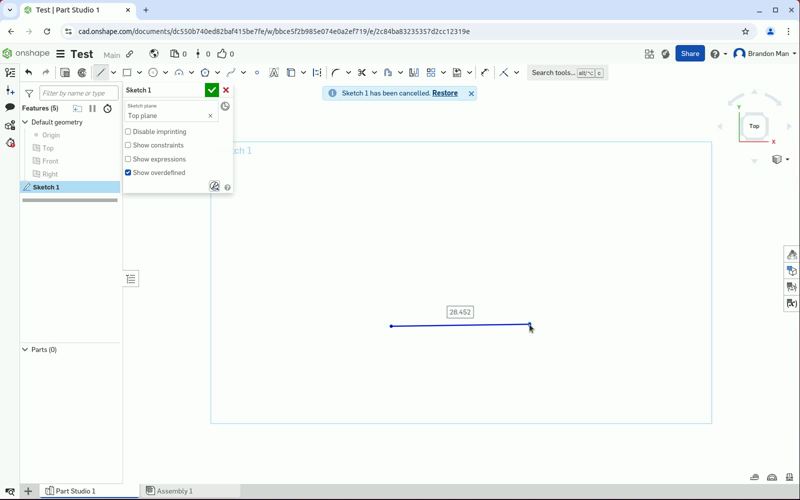
key(a)
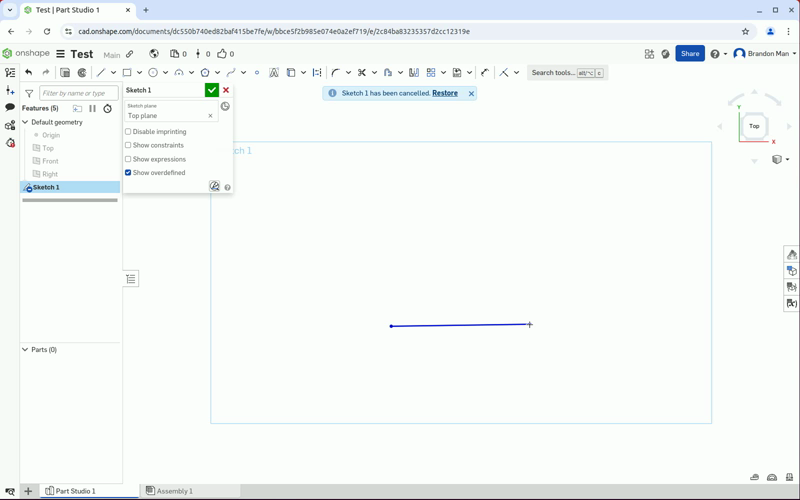
mouse_move(529, 324)
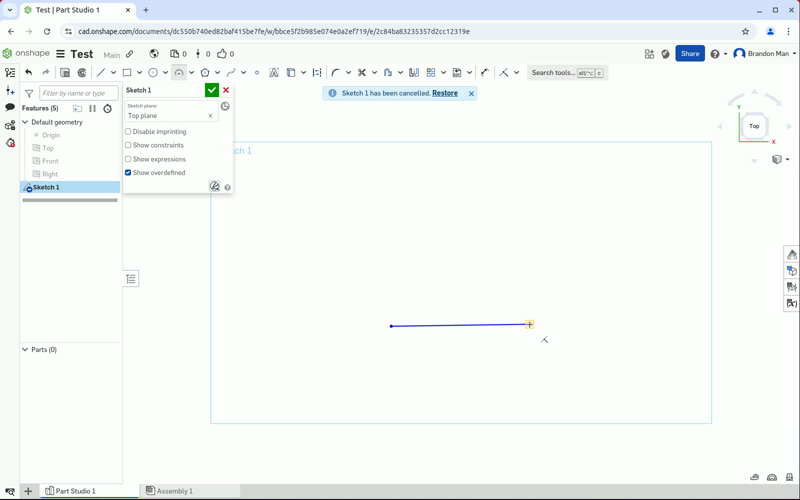
click(529, 324)
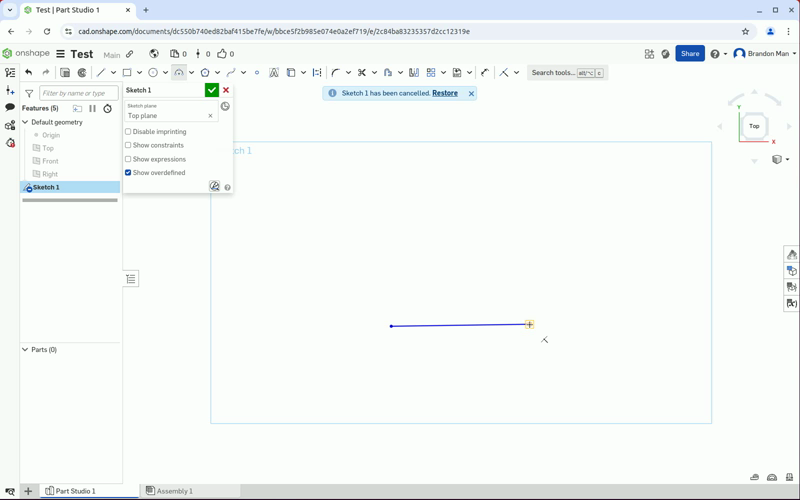
key_down(shift)
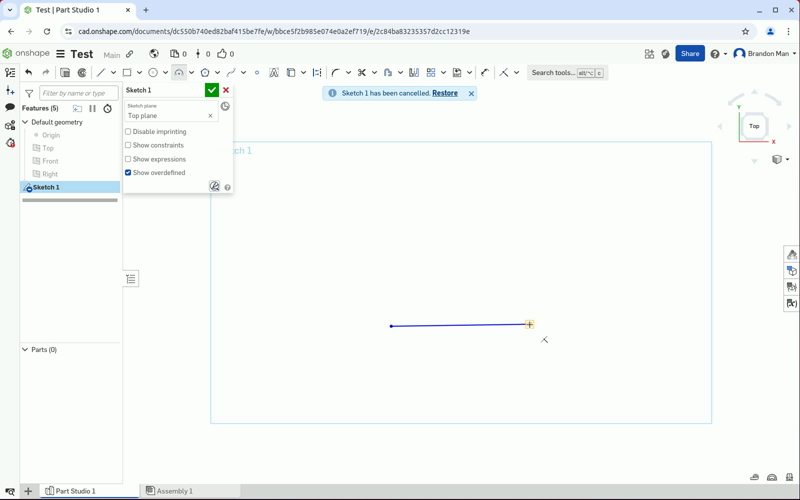
mouse_move(529, 241)
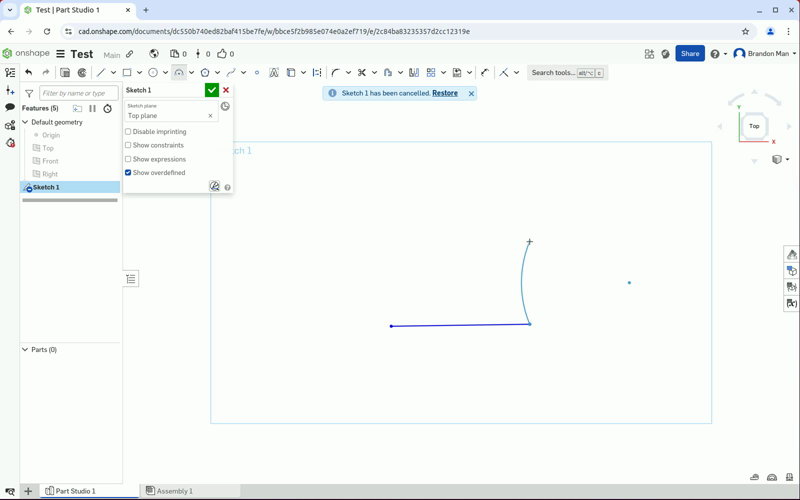
click(529, 241)
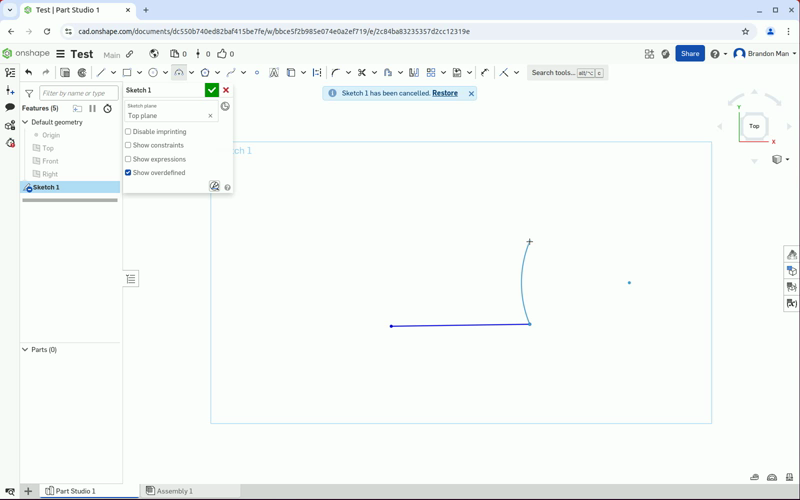
mouse_move(570, 282)
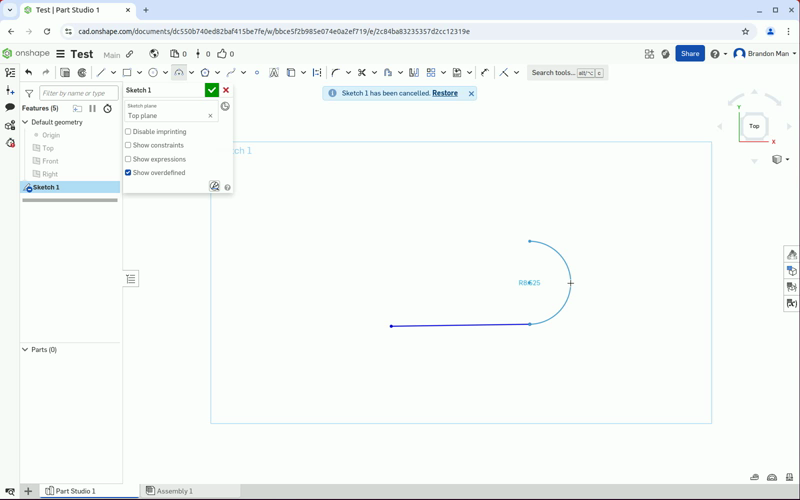
click(570, 282)
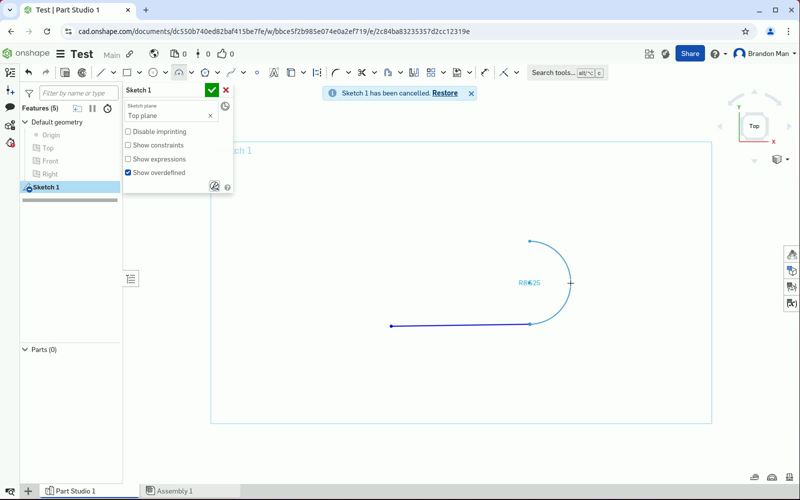
key_up(shift)
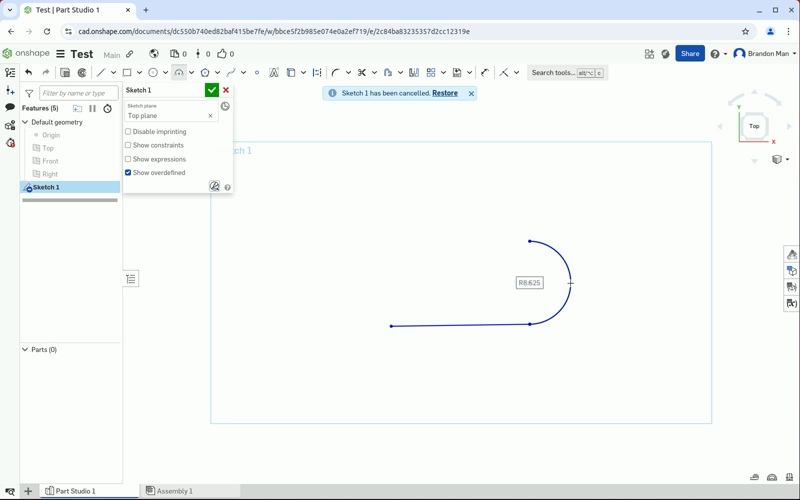
key(esc)
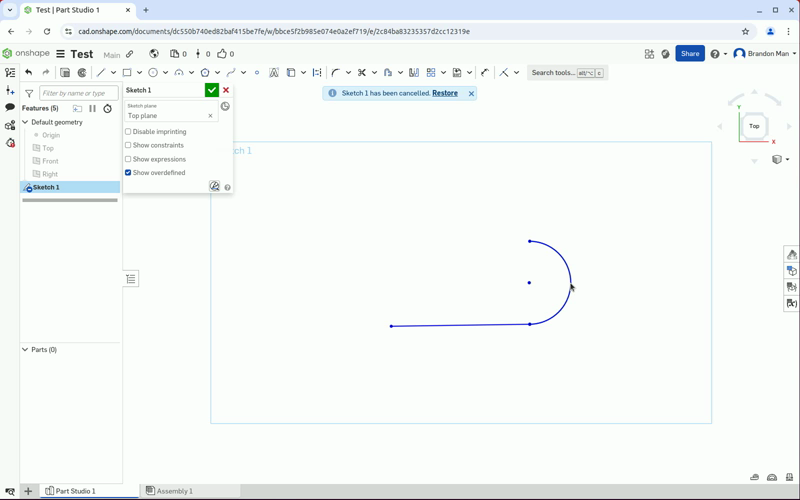
key(l)
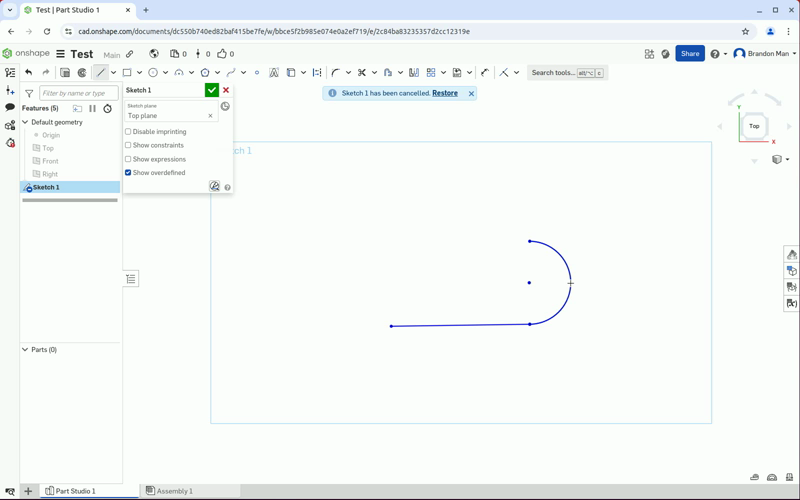
mouse_move(529, 241)
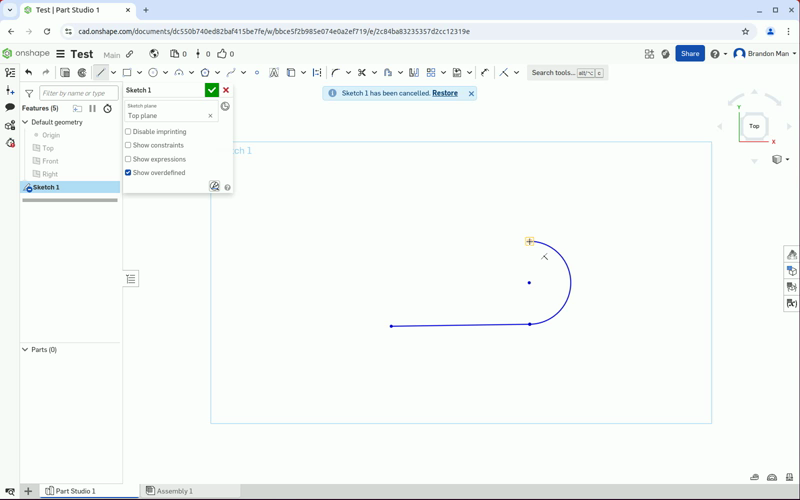
click(529, 241)
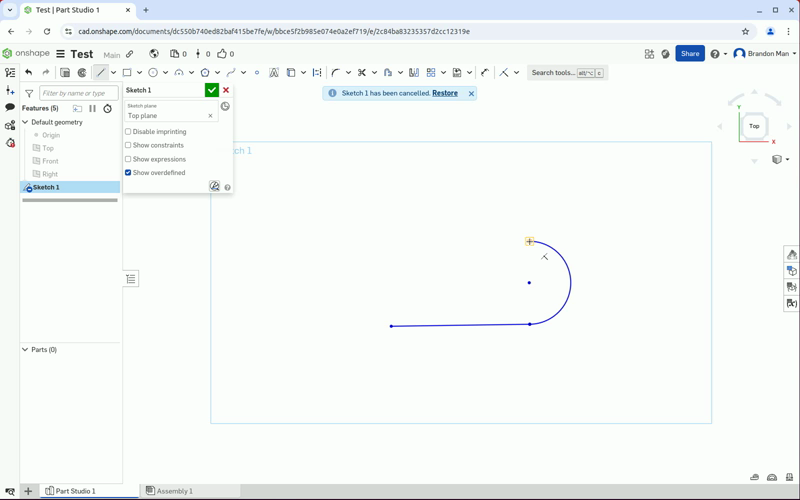
key_down(shift)
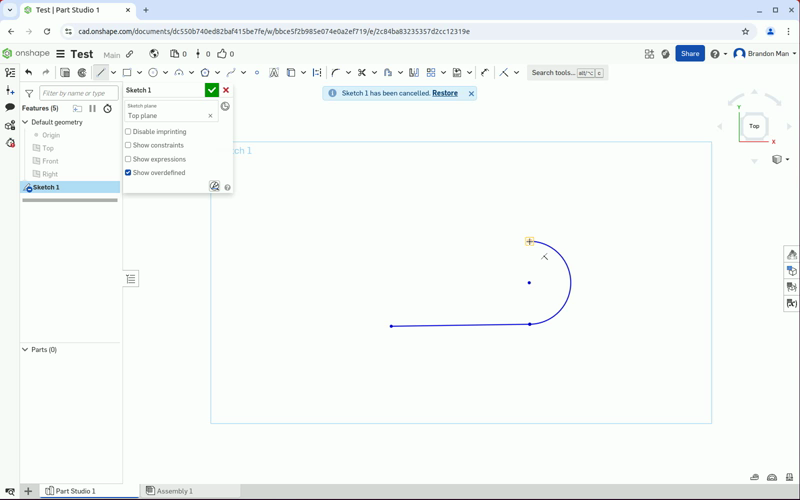
mouse_move(391, 241)
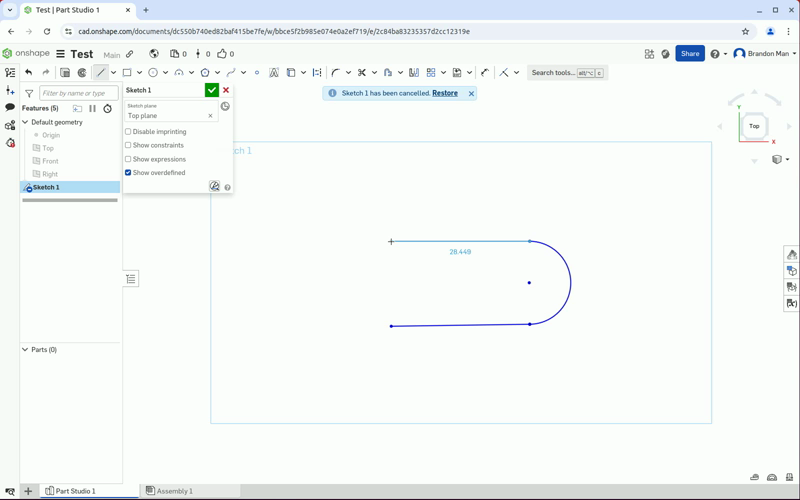
click(391, 241)
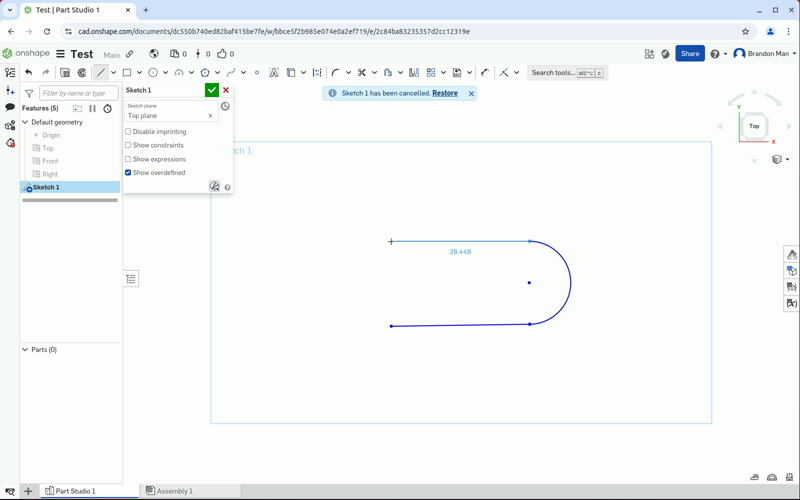
key_up(shift)
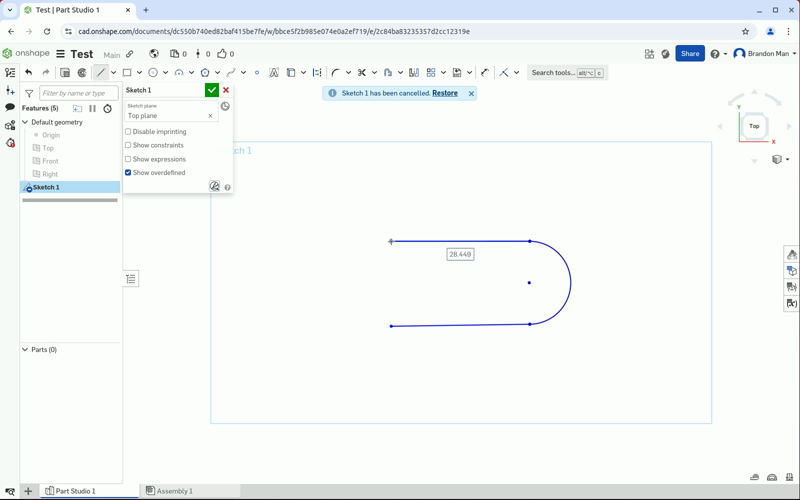
key(esc)
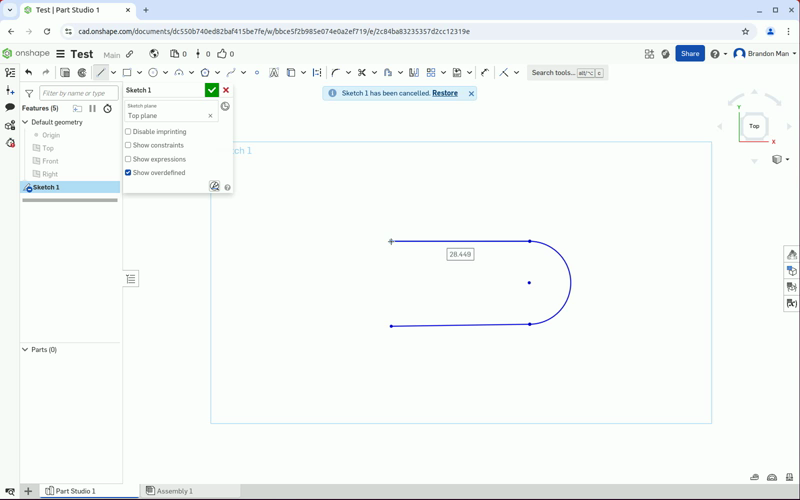
key(a)
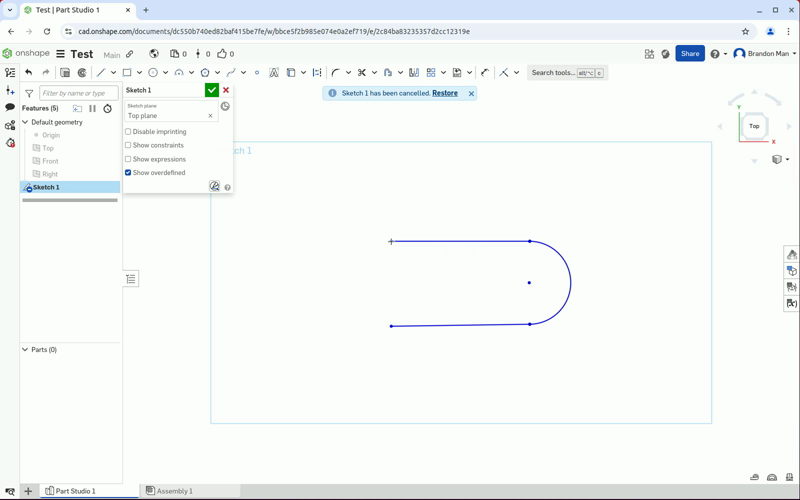
mouse_move(391, 241)
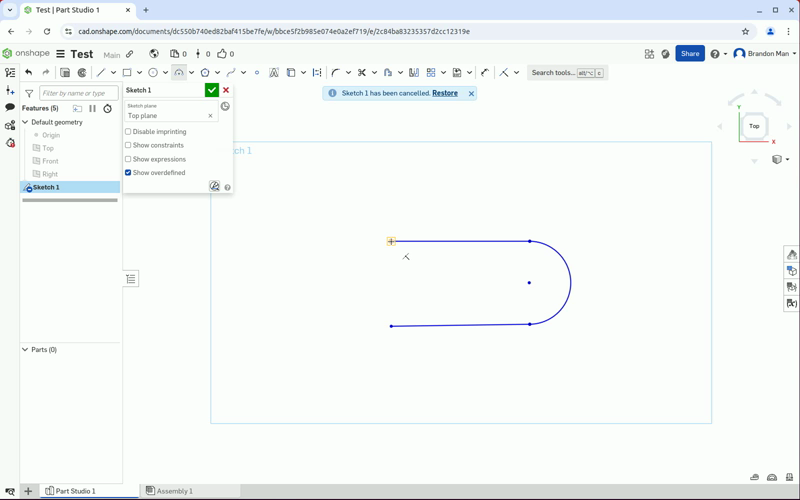
click(391, 241)
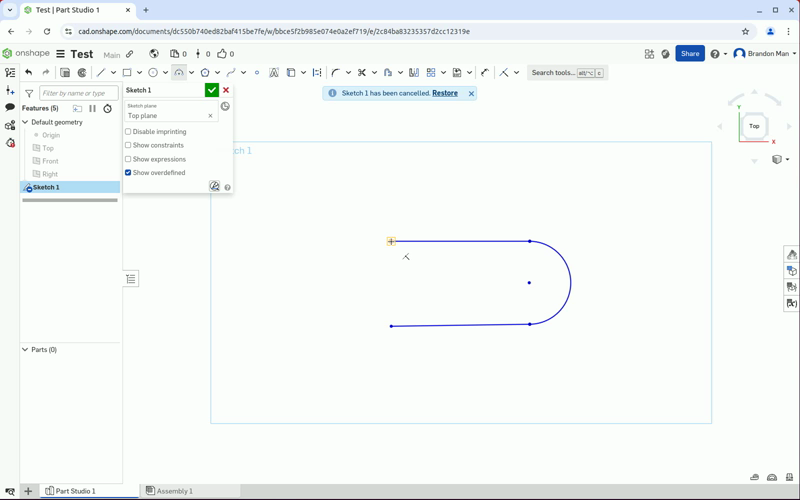
mouse_move(391, 326)
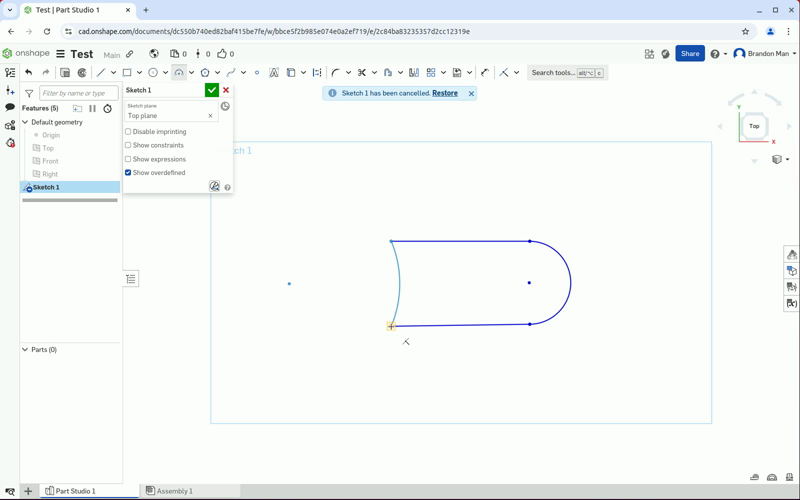
click(391, 326)
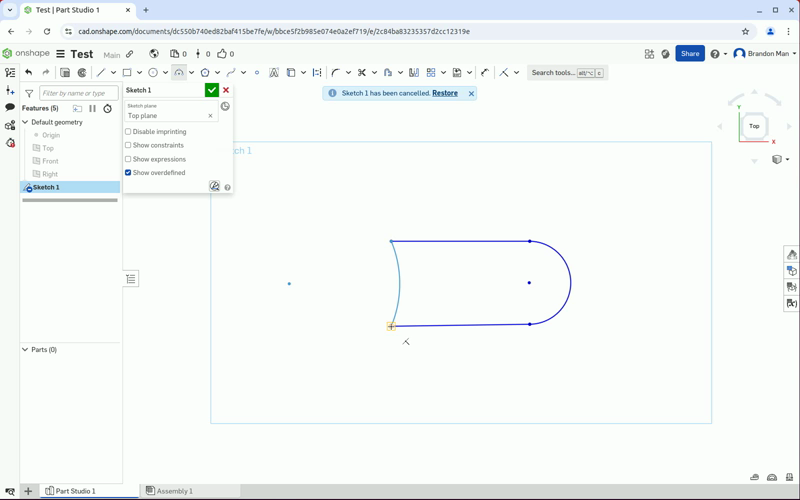
key_down(shift)
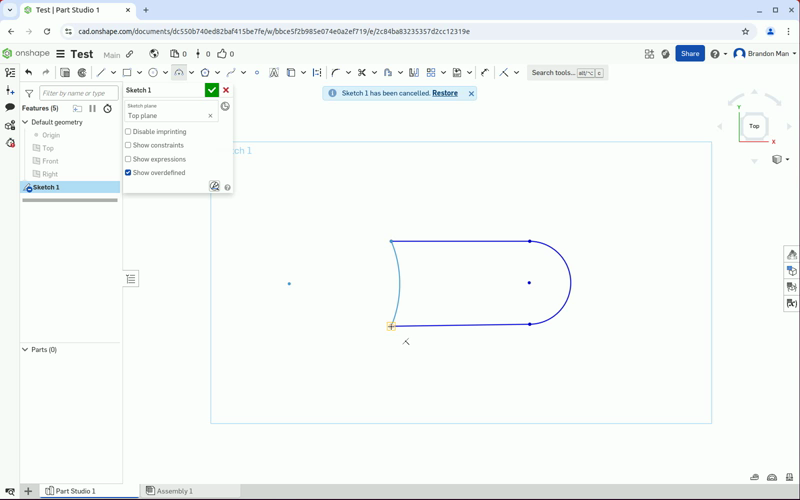
mouse_move(433, 283)
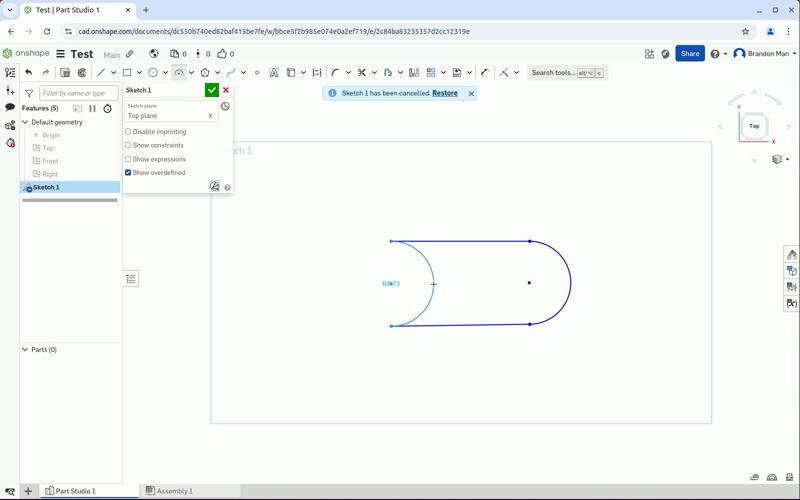
click(433, 283)
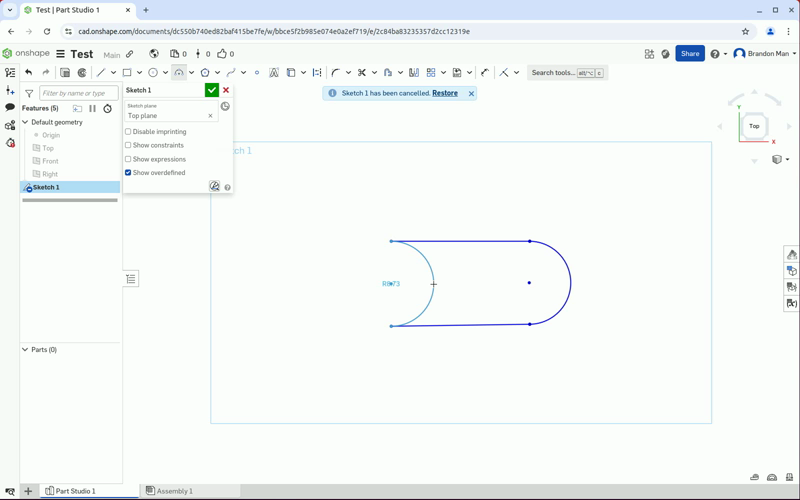
key_up(shift)
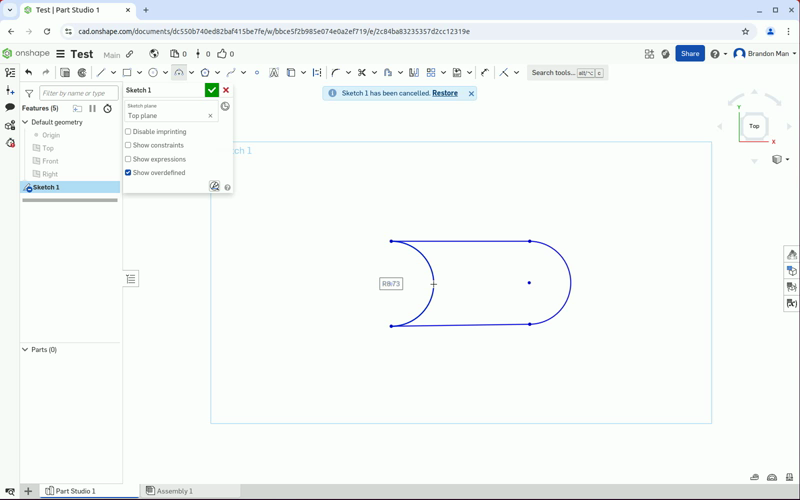
key(esc)
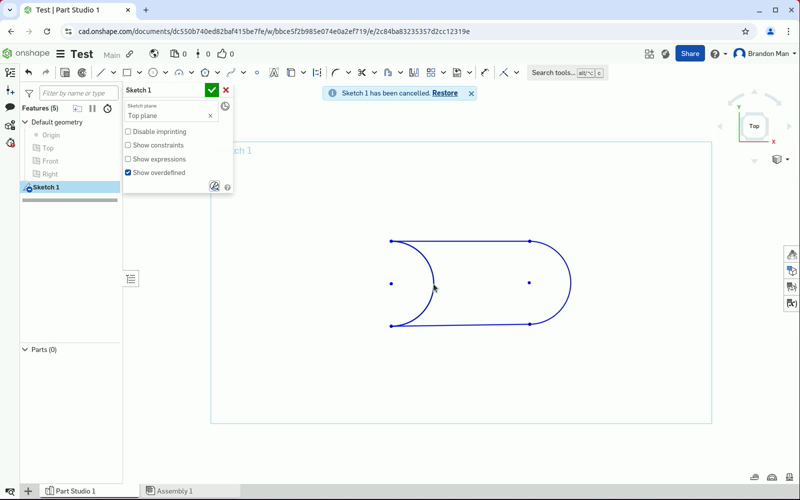
key(c)
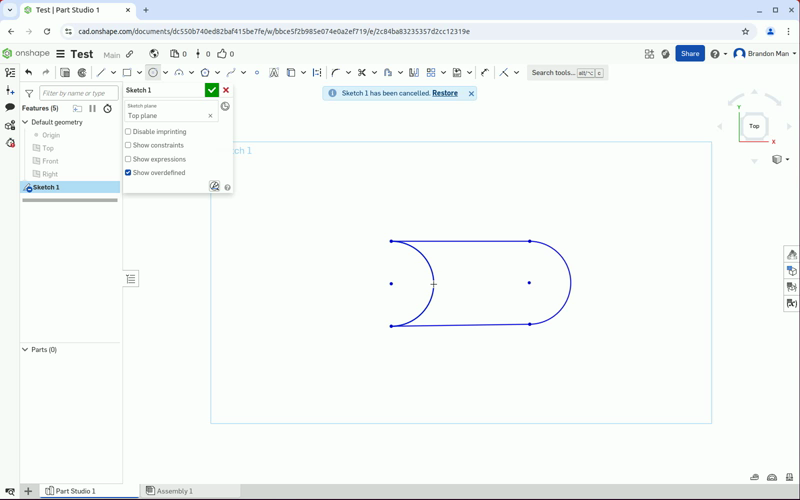
key_down(shift)
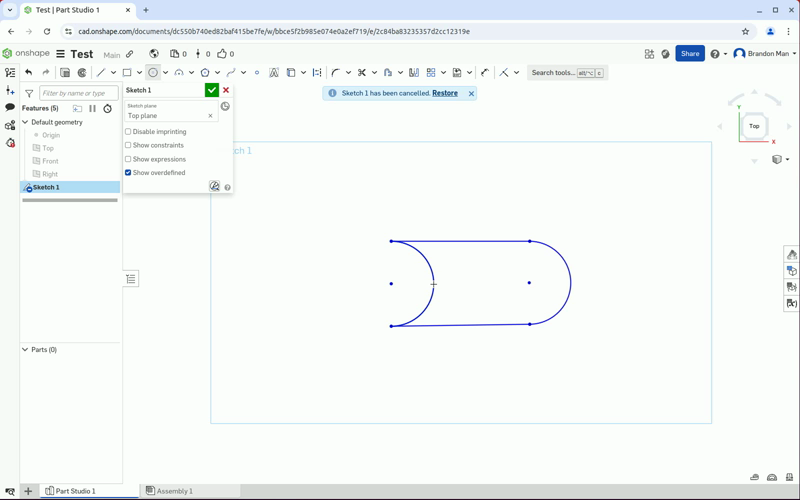
mouse_move(529, 282)
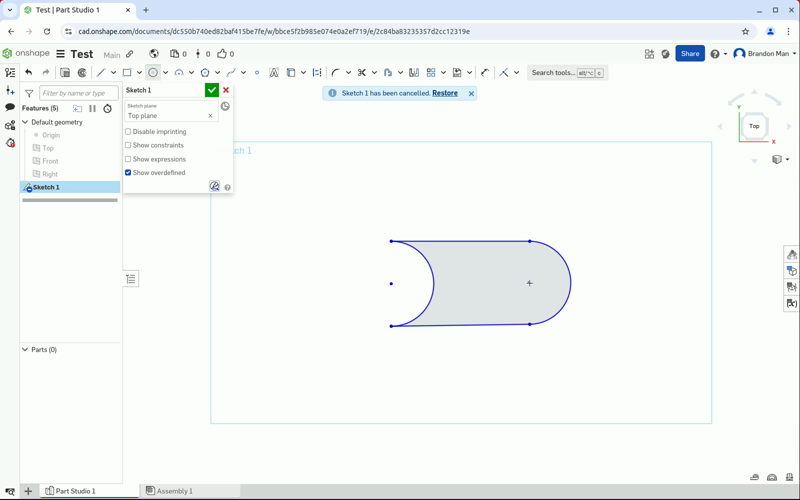
scroll(6)
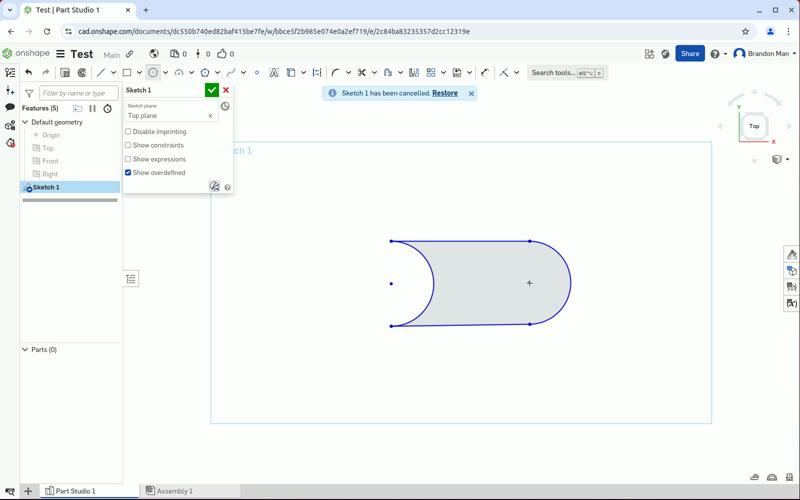
scroll(6)
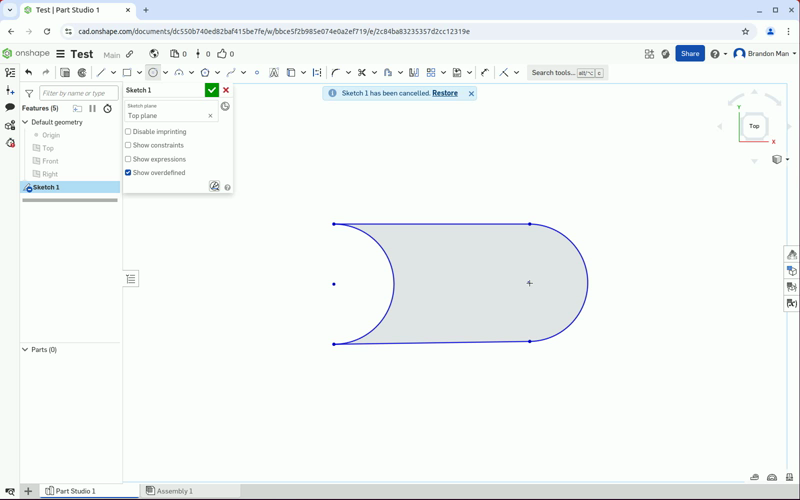
scroll(6)
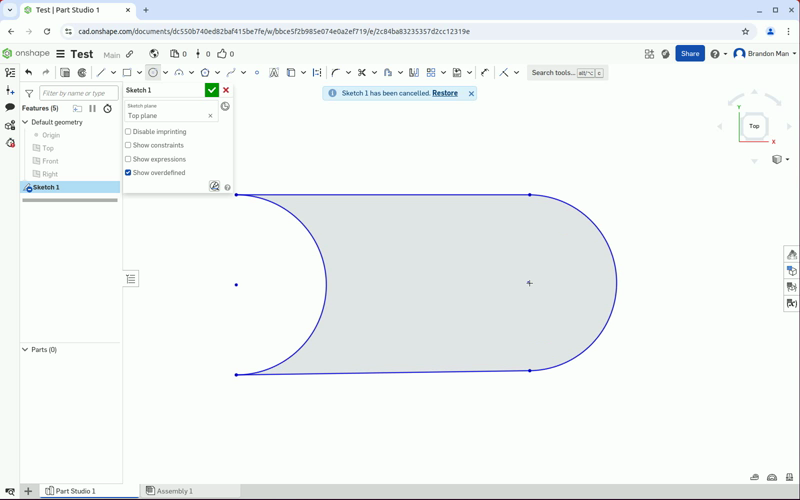
scroll(6)
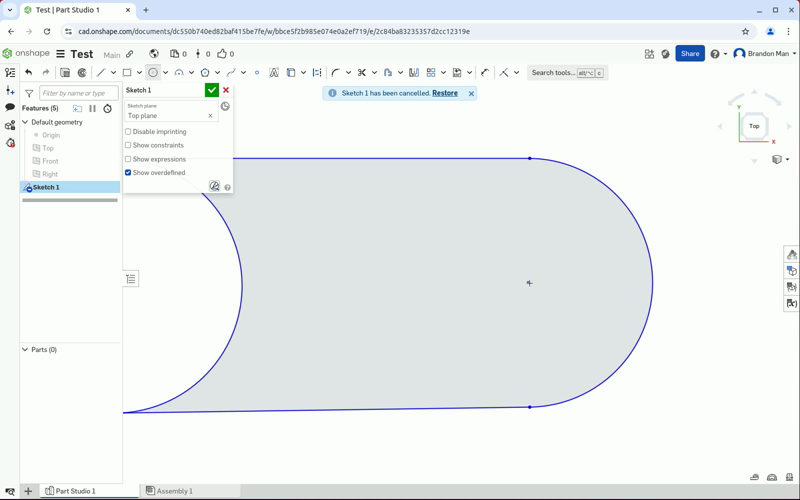
scroll(6)
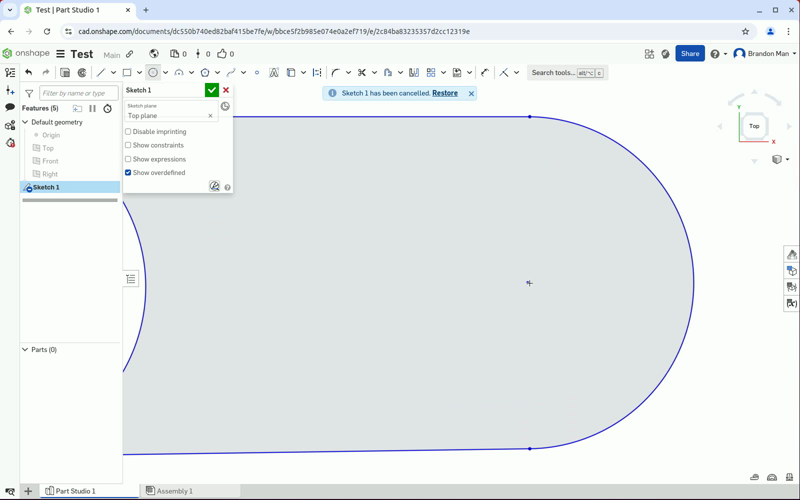
scroll(6)
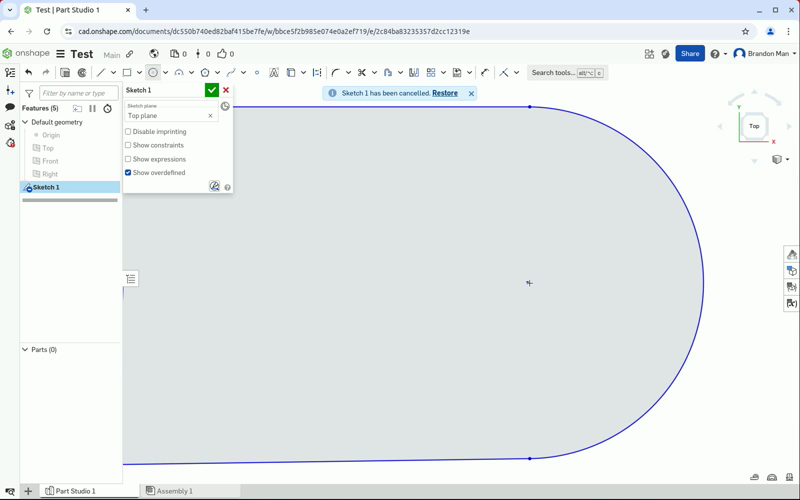
scroll(6)
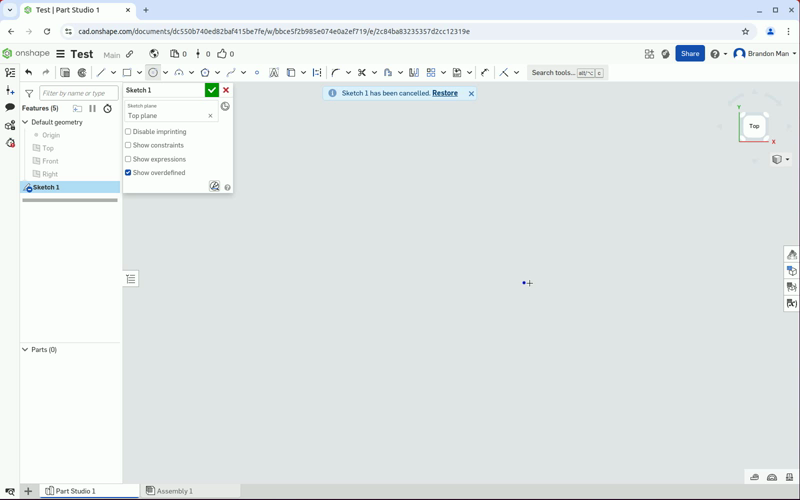
click(529, 282)
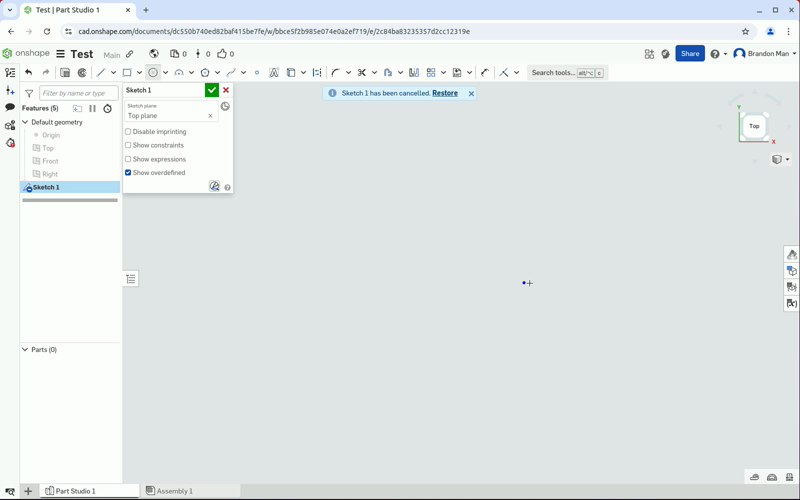
scroll(-6)
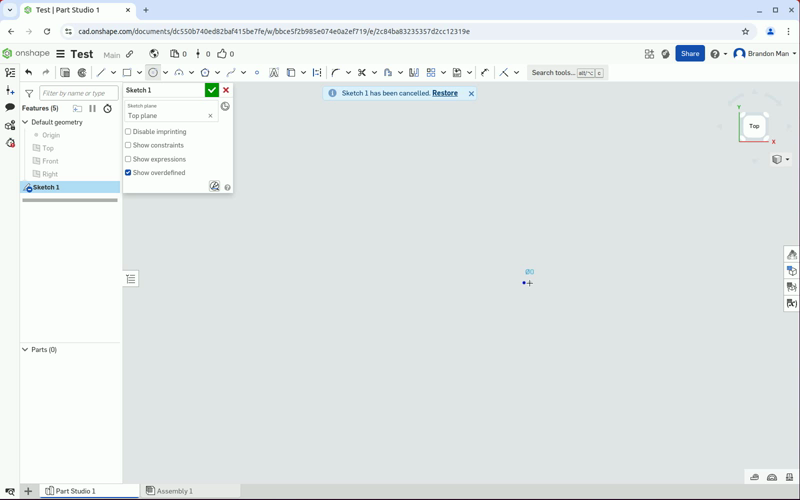
scroll(-6)
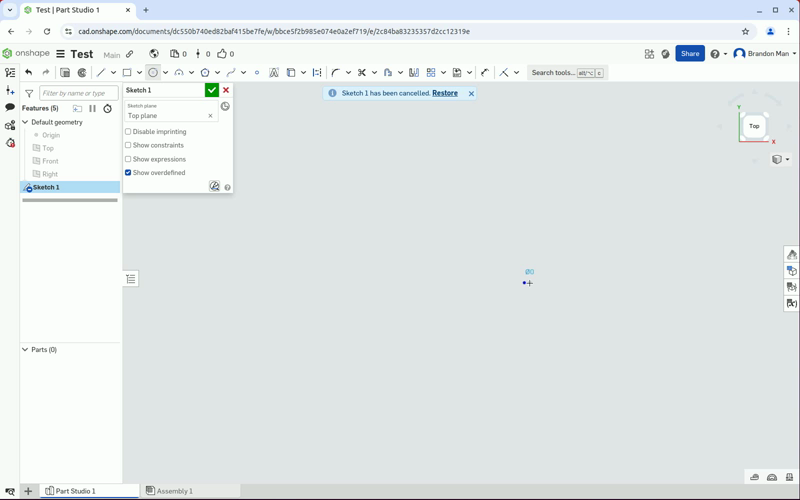
scroll(-6)
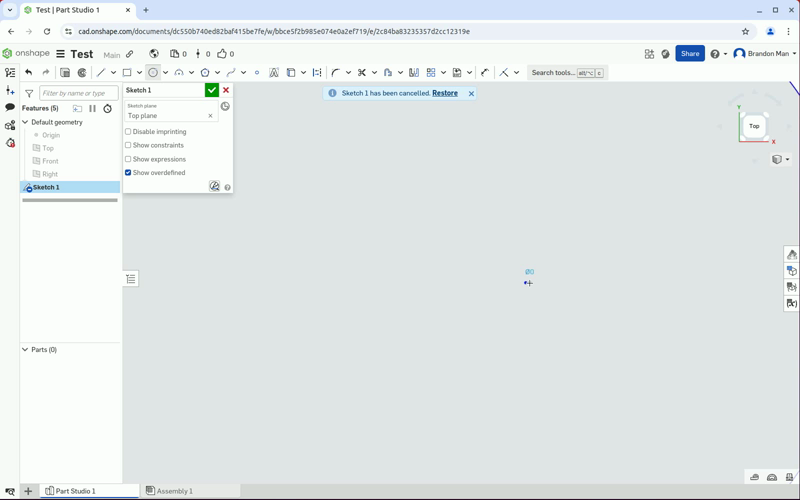
scroll(-6)
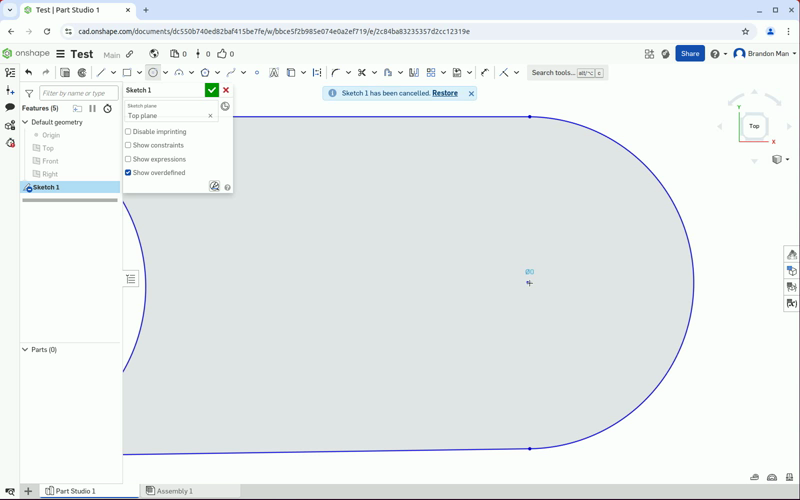
scroll(-6)
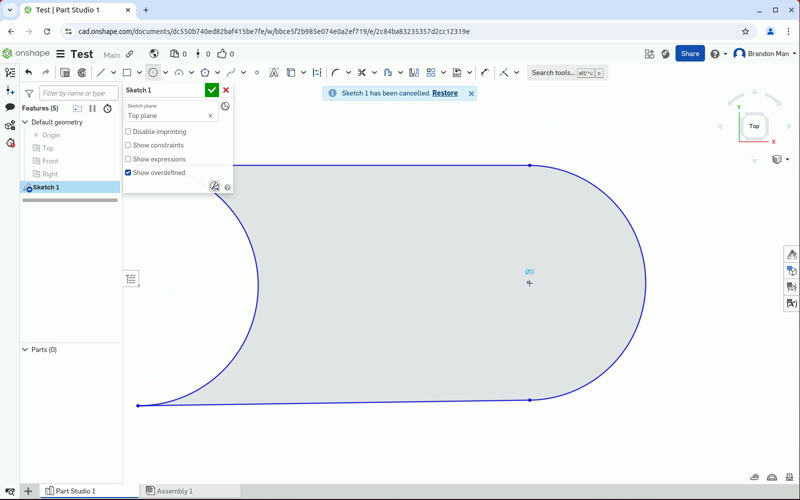
scroll(-6)
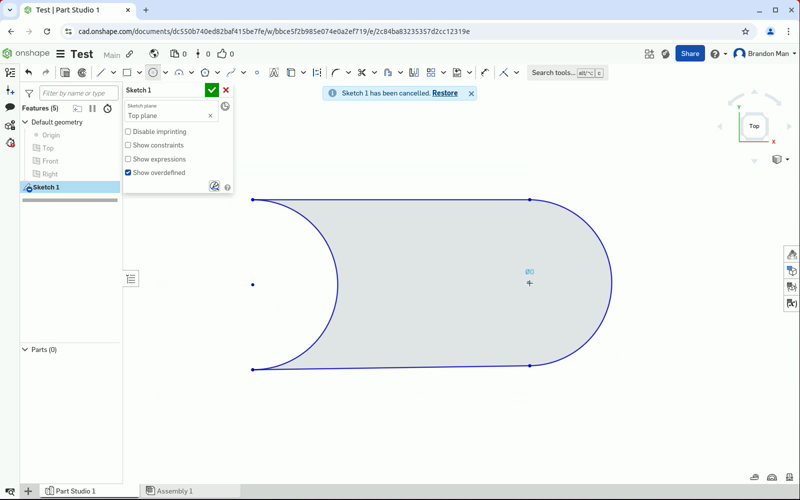
scroll(-6)
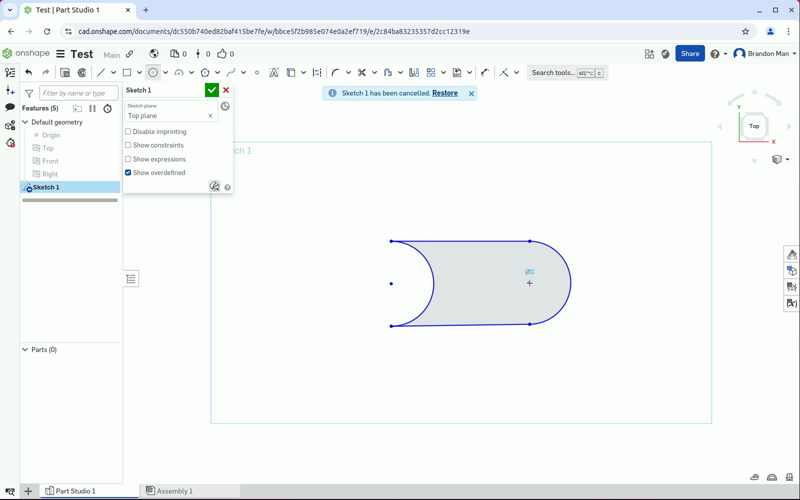
key_up(shift)
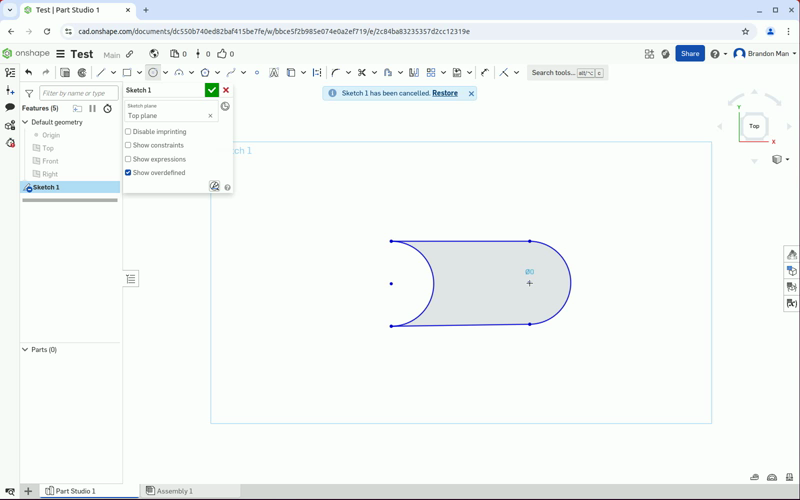
mouse_move(554, 282)
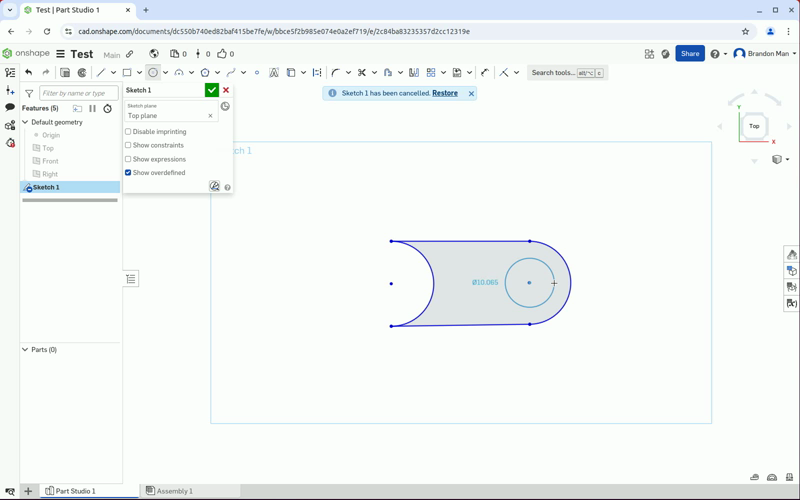
click(554, 282)
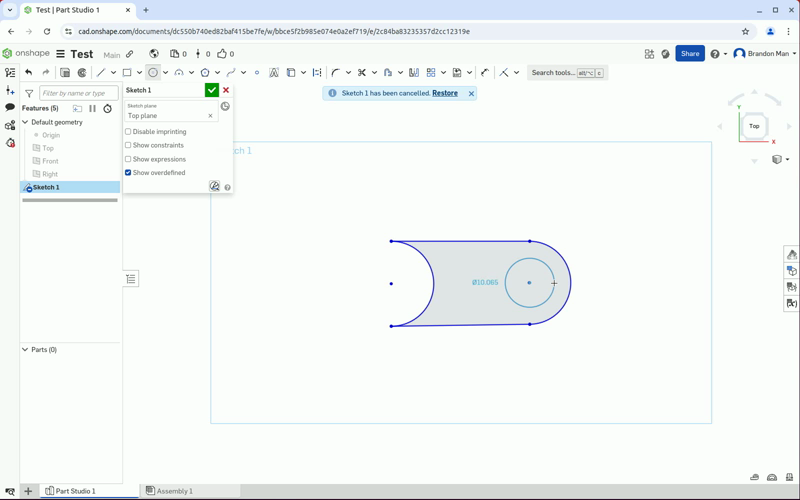
key(esc)
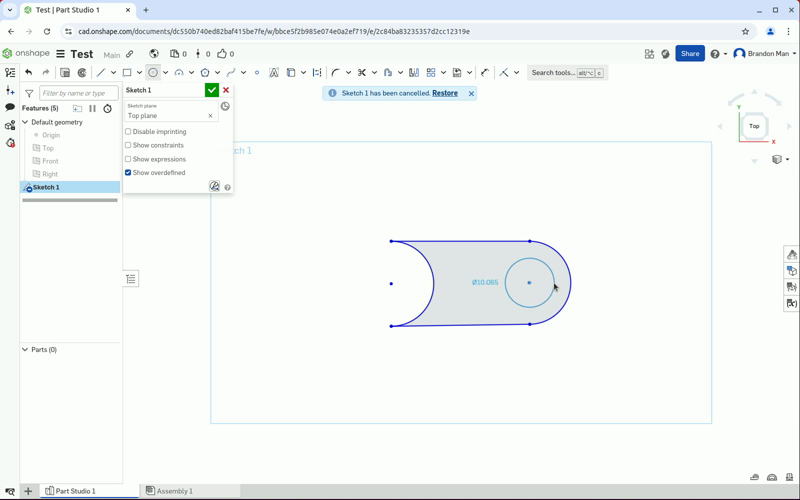
mouse_move(447, 265)
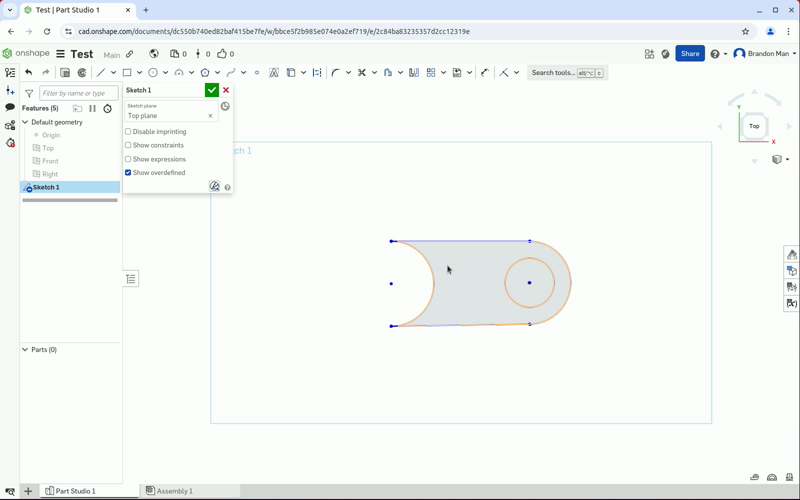
click(447, 265)
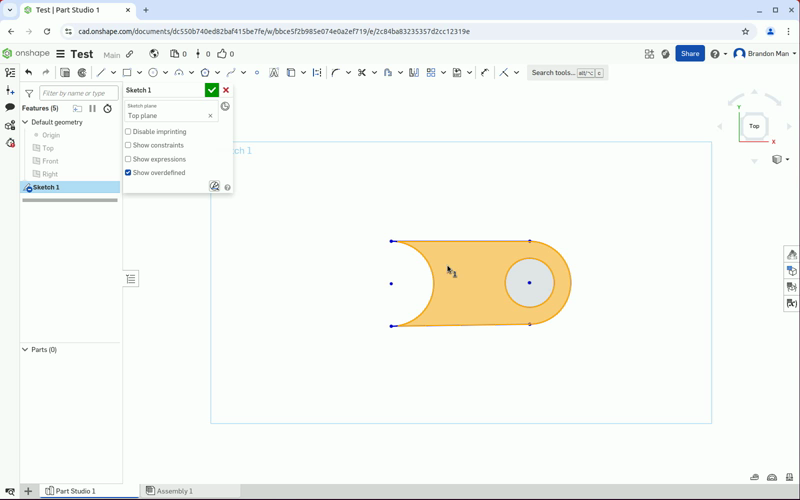
mouse_move(73, 352)
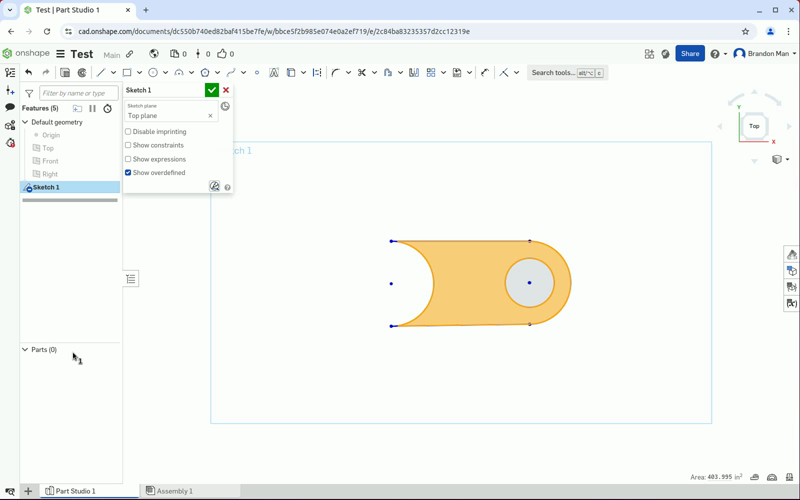
key(shift+y)
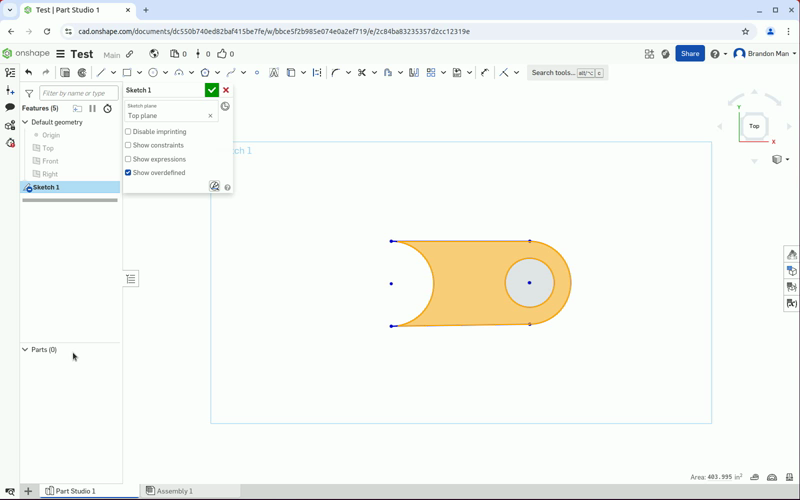
key(shift+e)
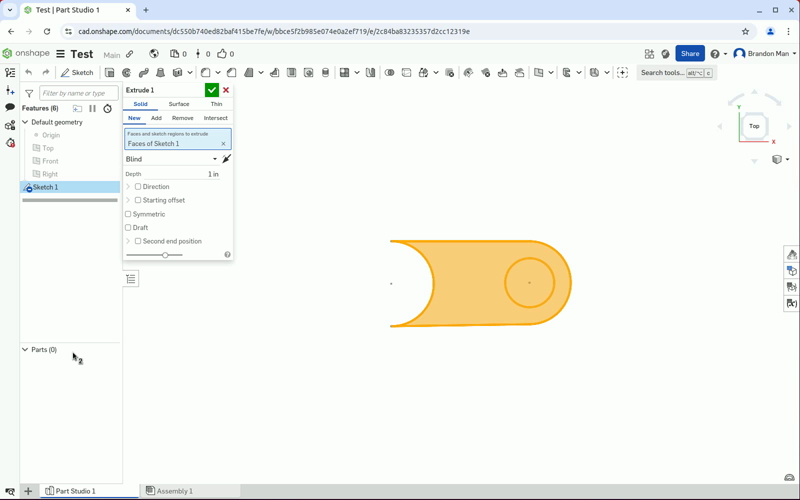
mouse_move(143, 106)
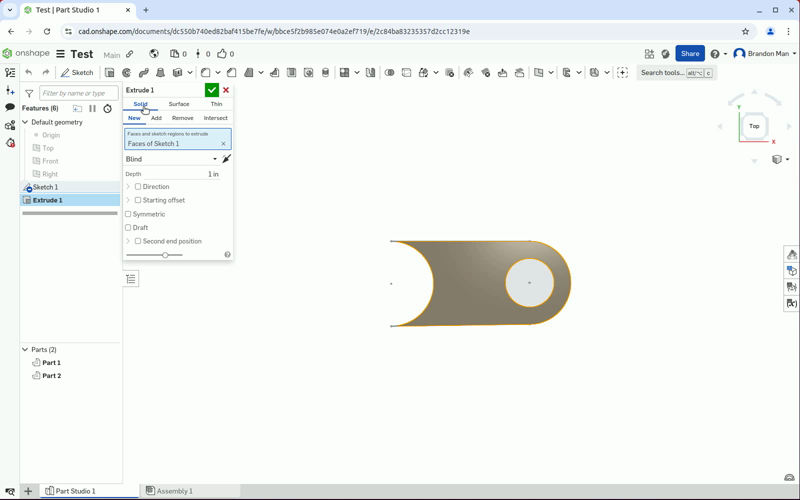
click(143, 106)
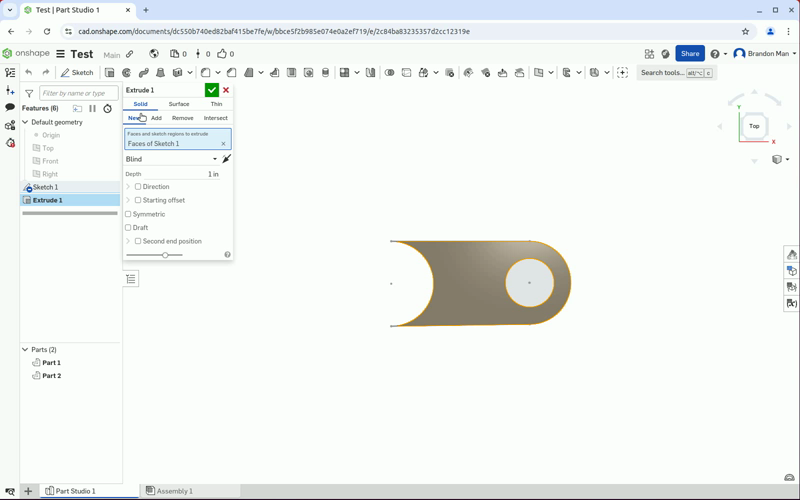
mouse_move(137, 120)
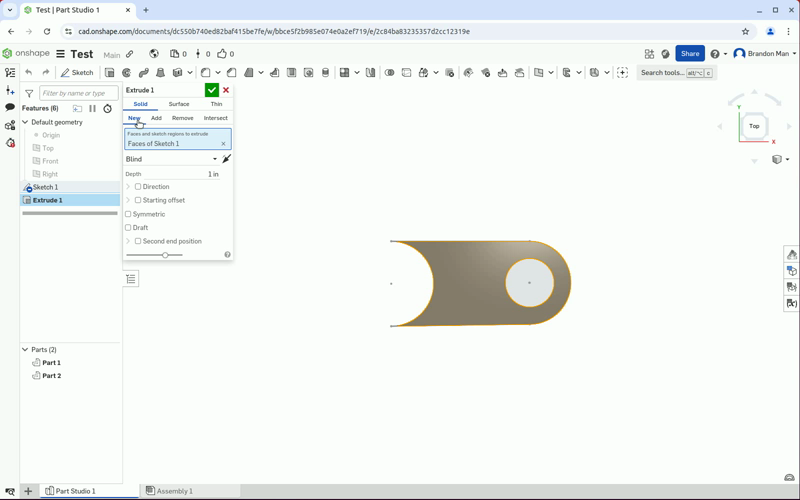
click(137, 120)
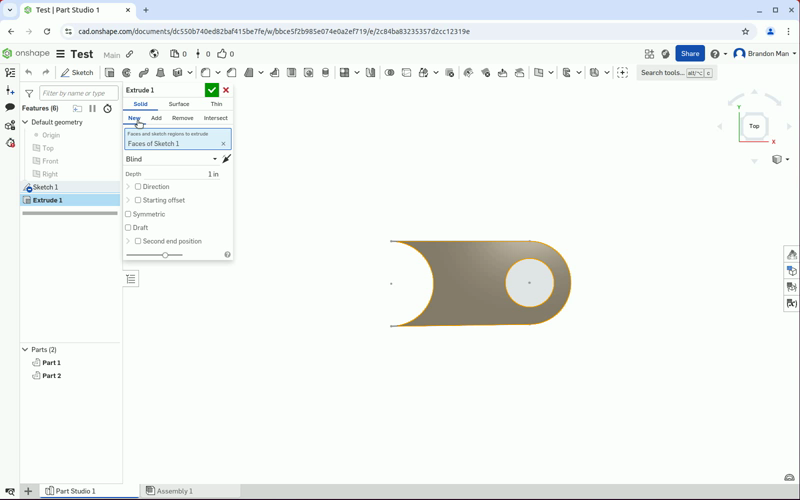
key(tab, 4)
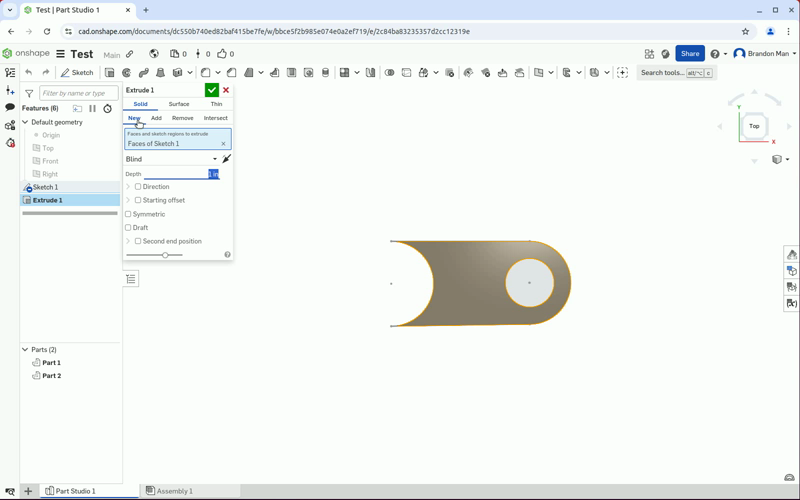
text(7.703)
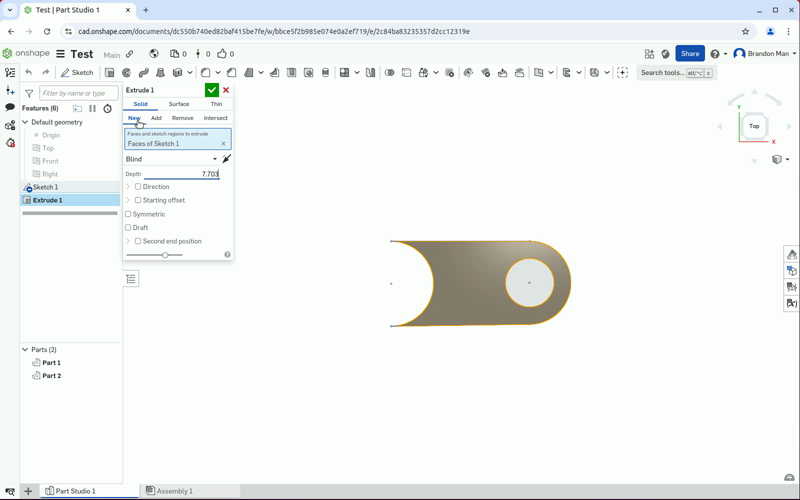
key(enter)
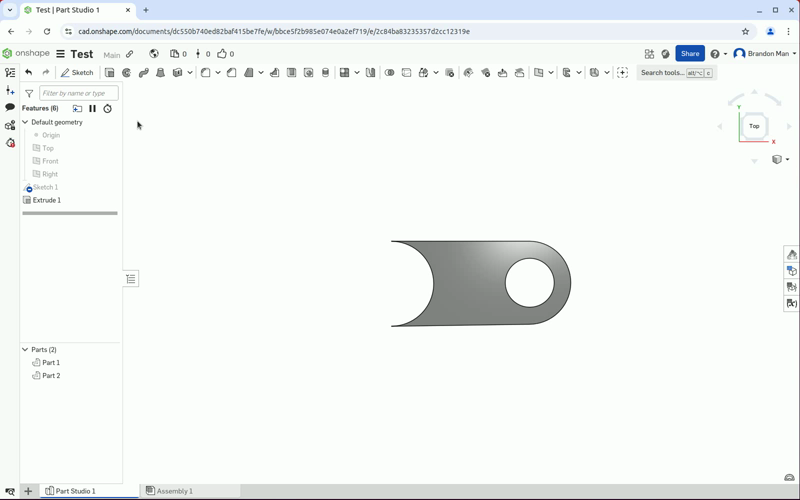
key(shift+h)
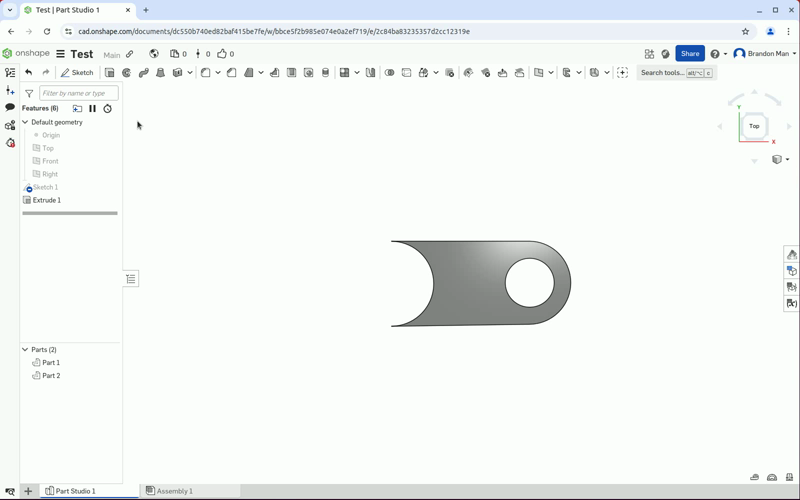
key(shift+h)
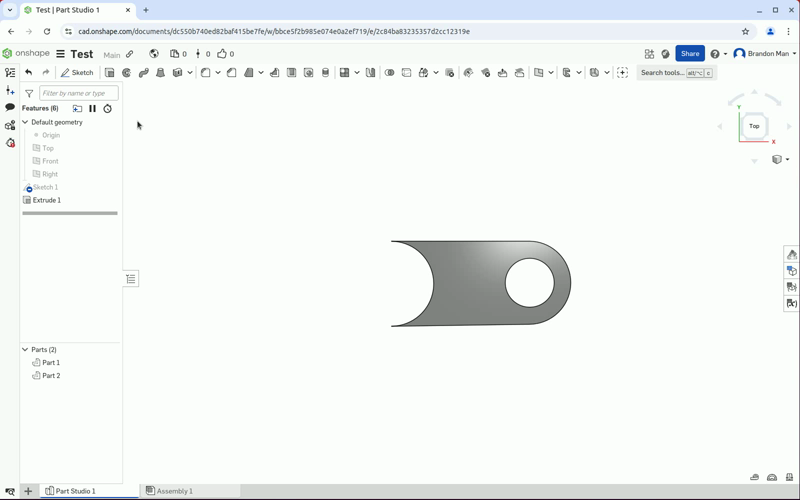
mouse_move(73, 189)
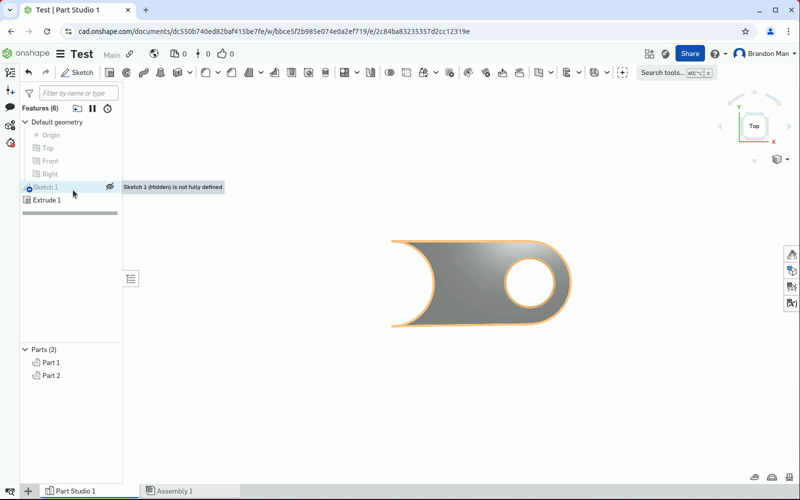
click(73, 189)
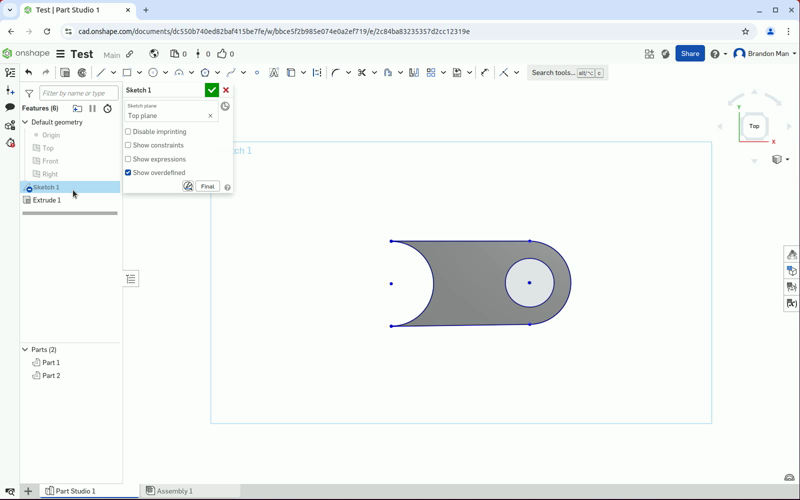
mouse_move(229, 92)
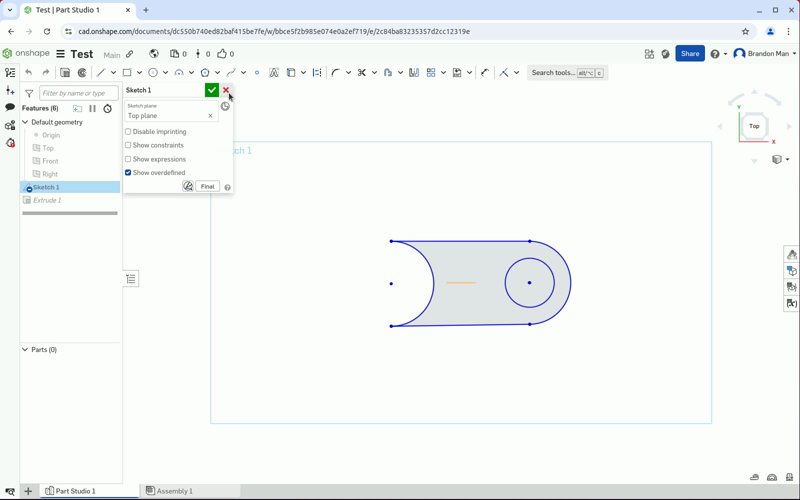
click(229, 92)
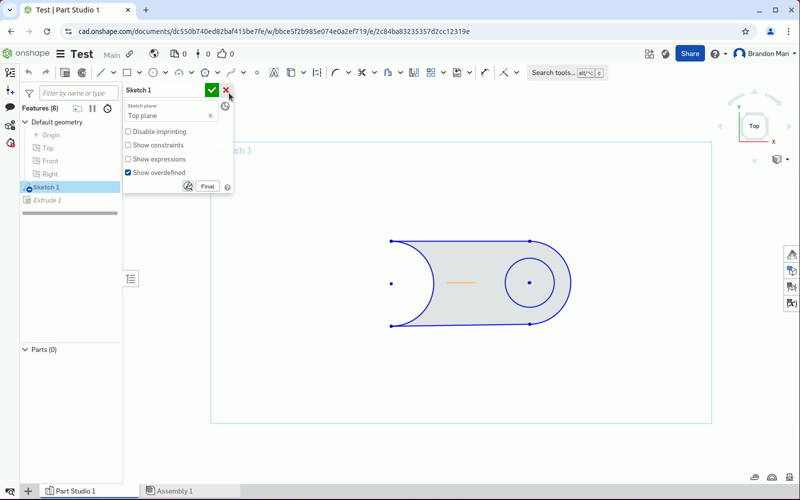
key(shift+s)
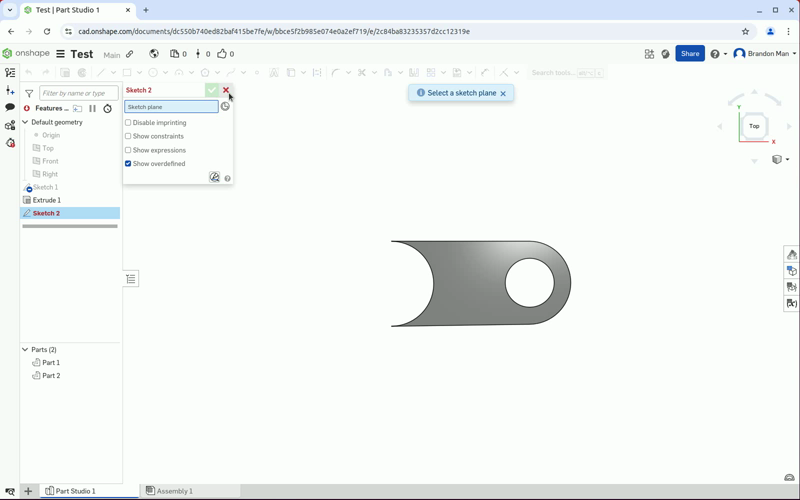
mouse_move(73, 150)
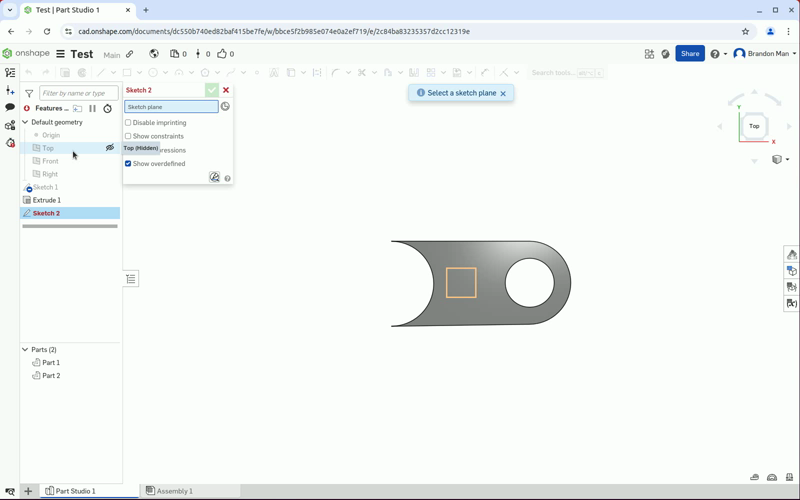
click(73, 150)
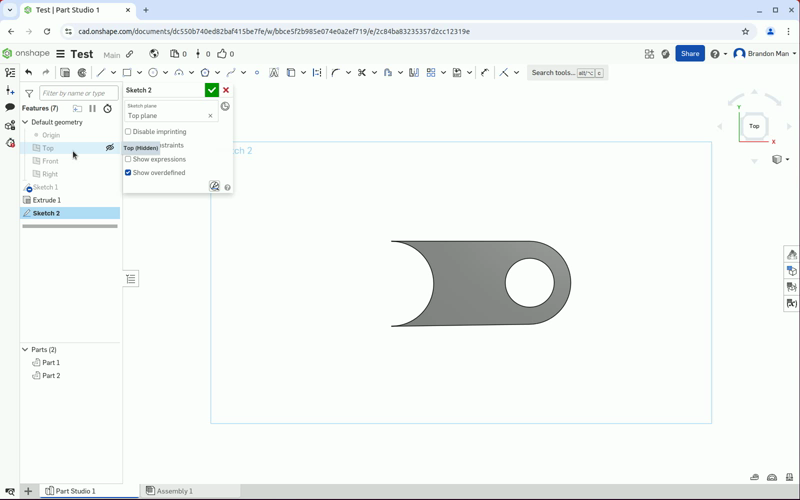
mouse_move(73, 352)
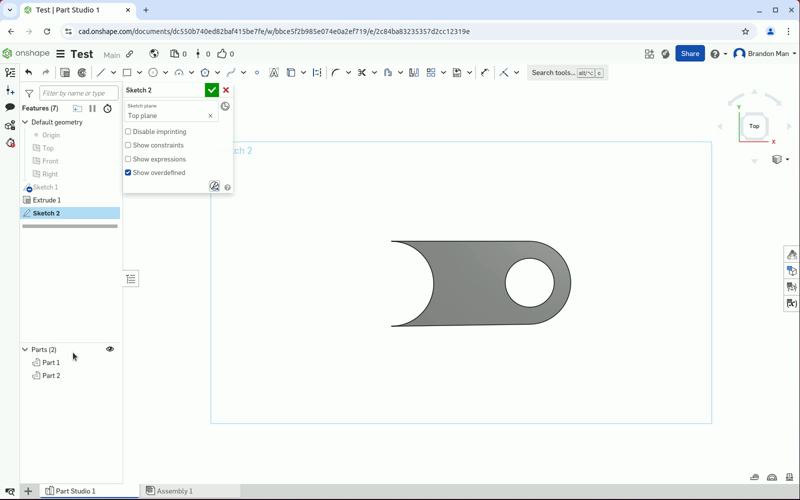
key(y)
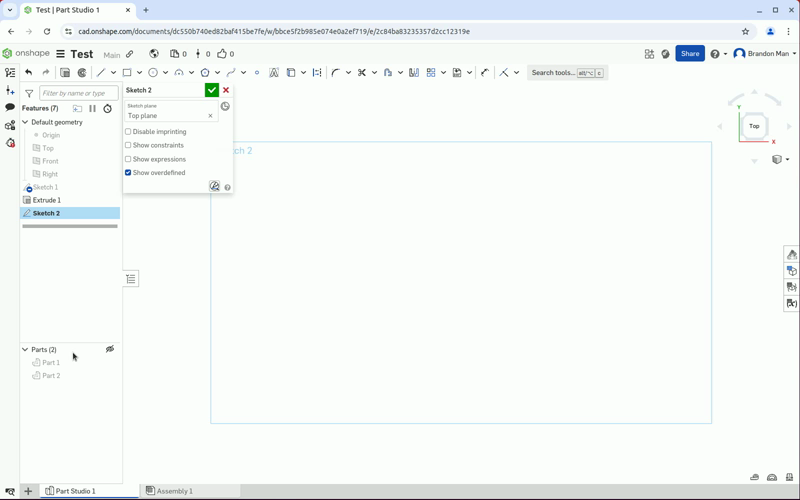
key(c)
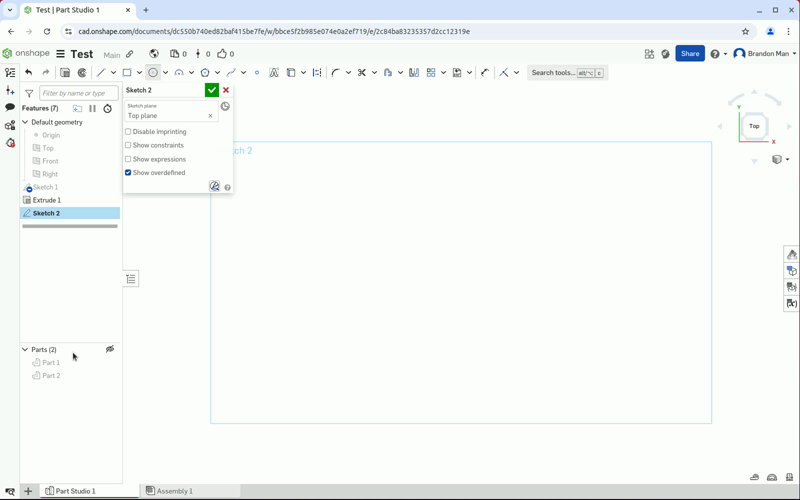
key_down(shift)
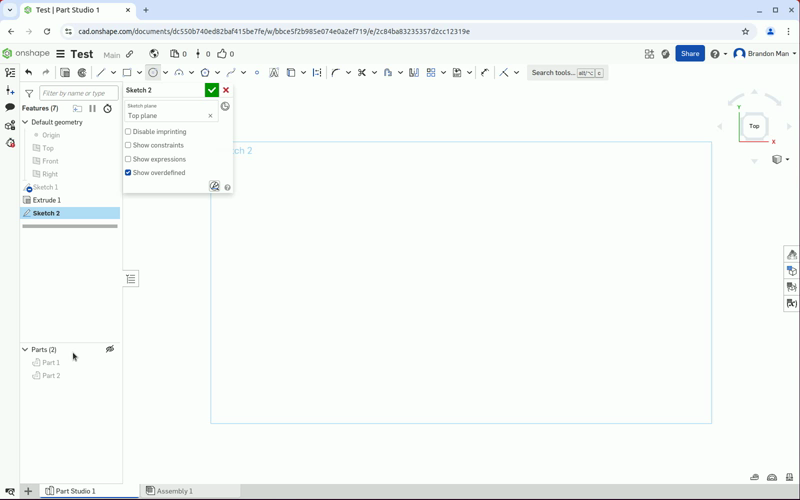
mouse_move(392, 282)
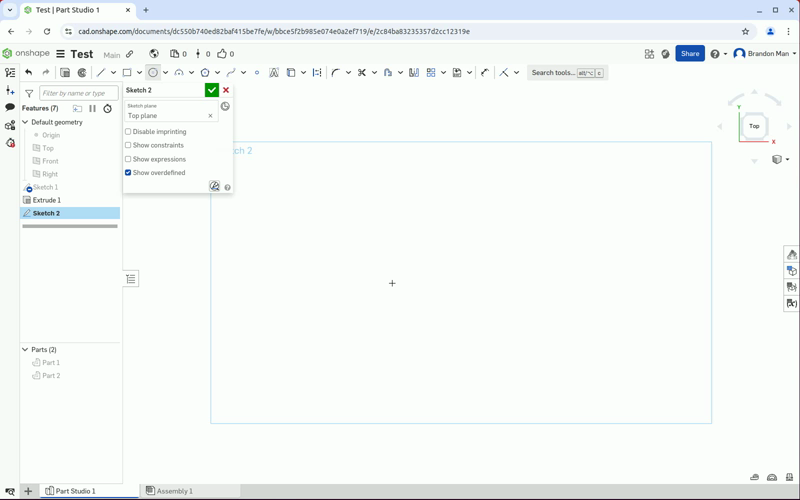
click(392, 282)
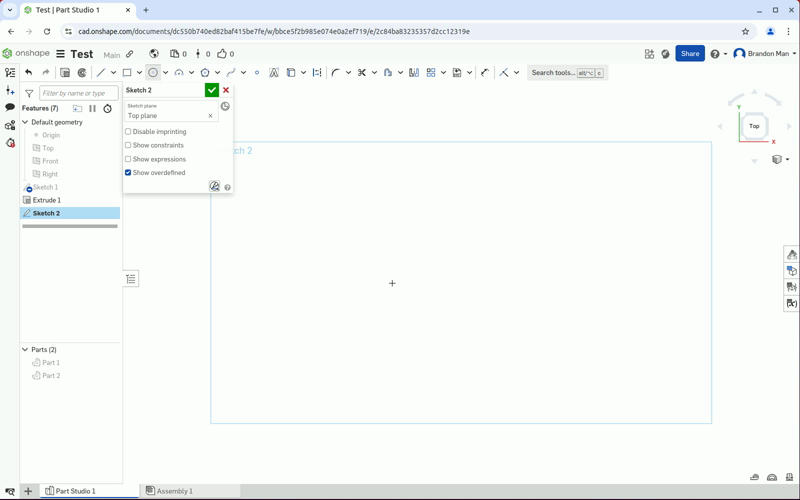
key_up(shift)
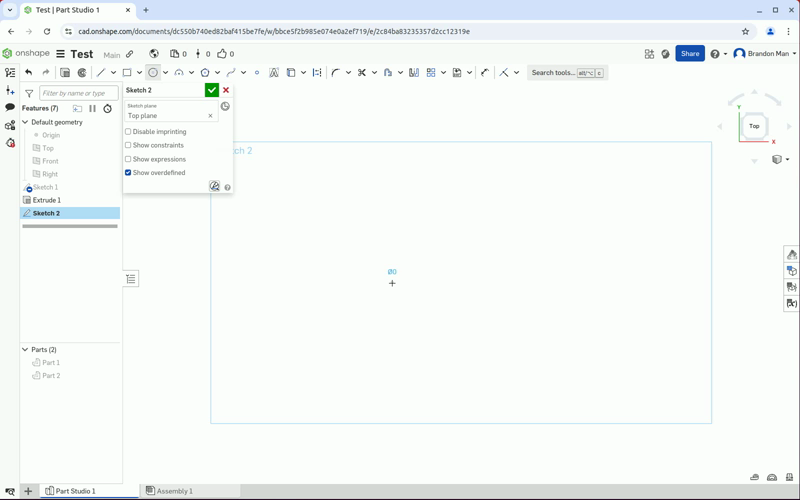
mouse_move(435, 282)
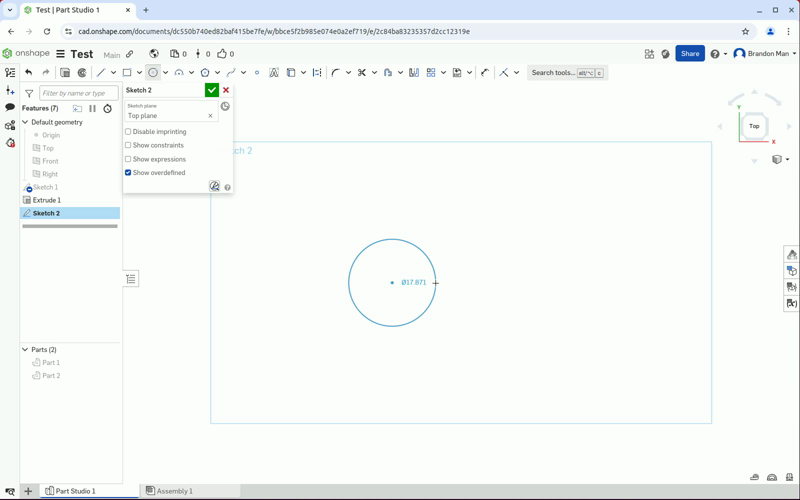
click(435, 282)
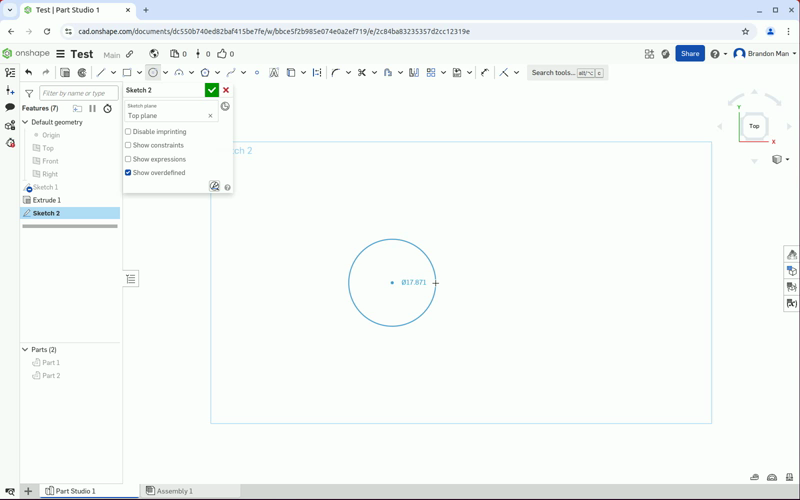
key(esc)
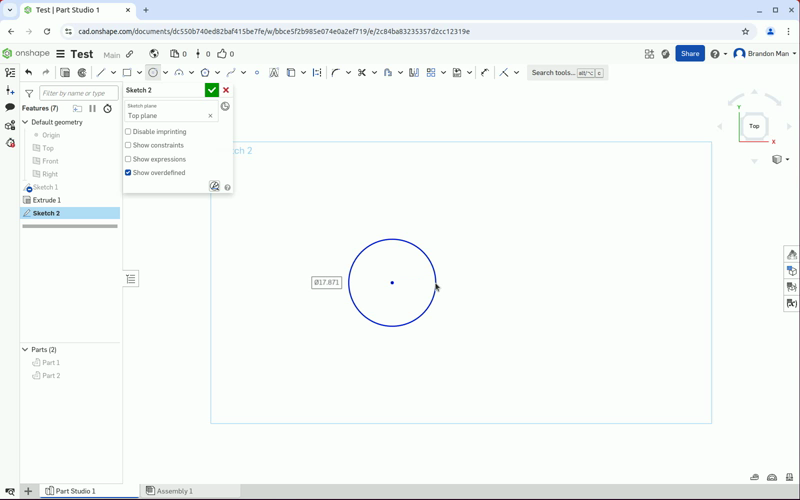
key(c)
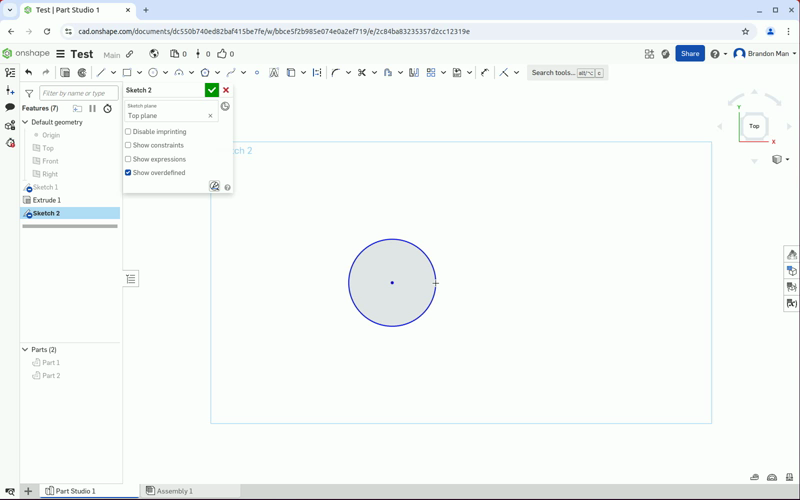
key_down(shift)
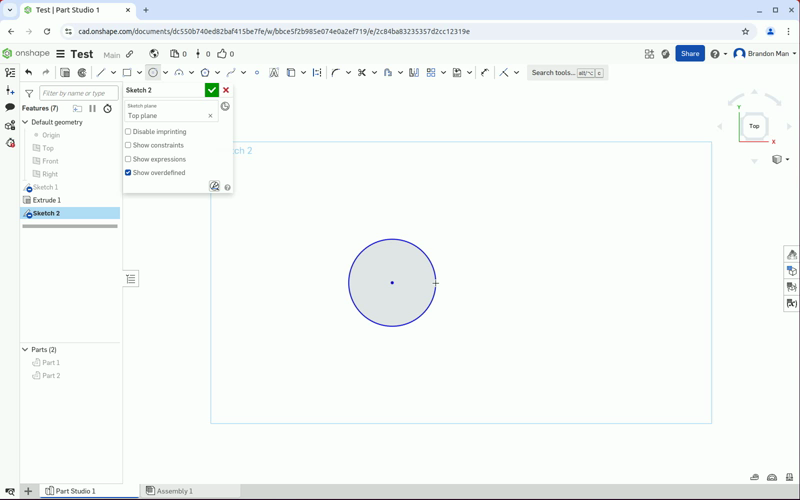
mouse_move(392, 282)
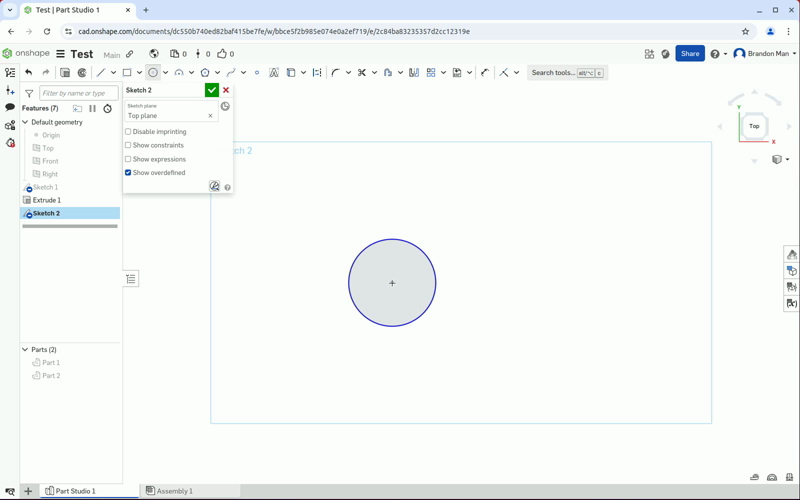
click(392, 282)
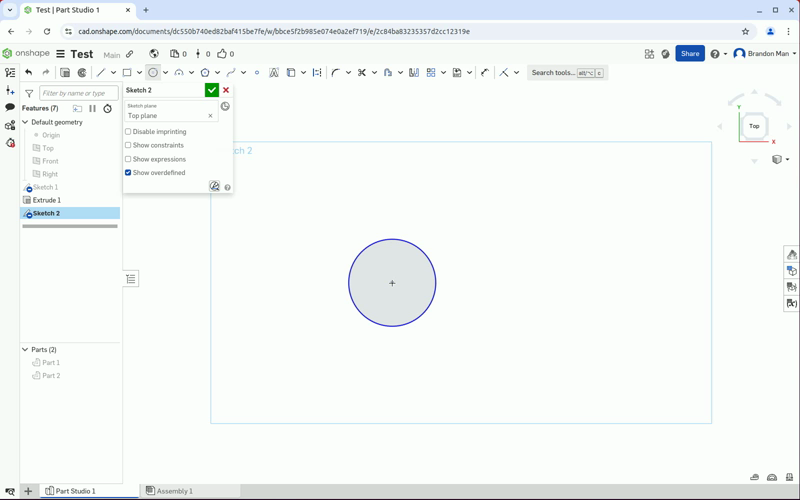
key_up(shift)
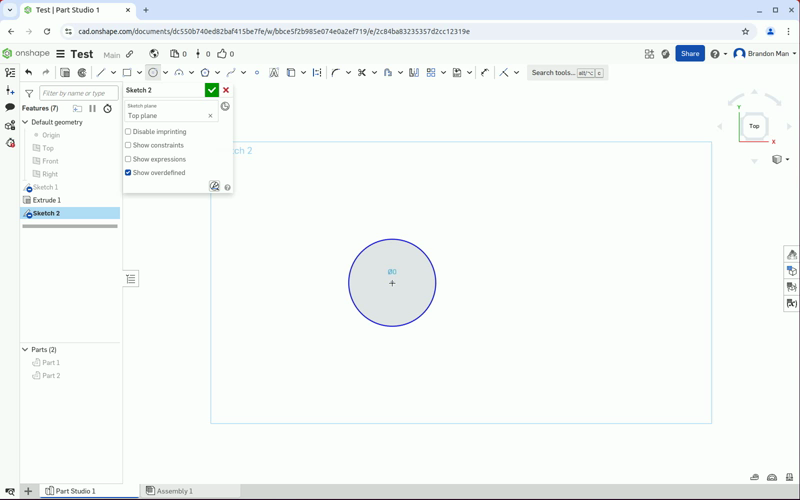
mouse_move(415, 282)
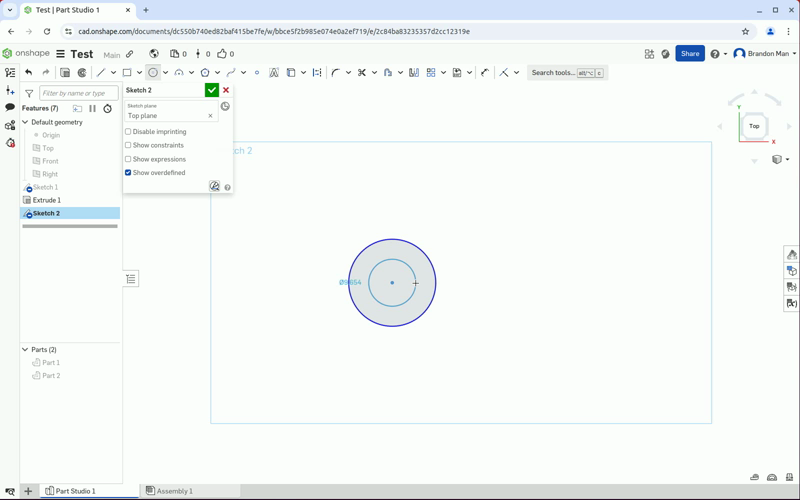
click(415, 282)
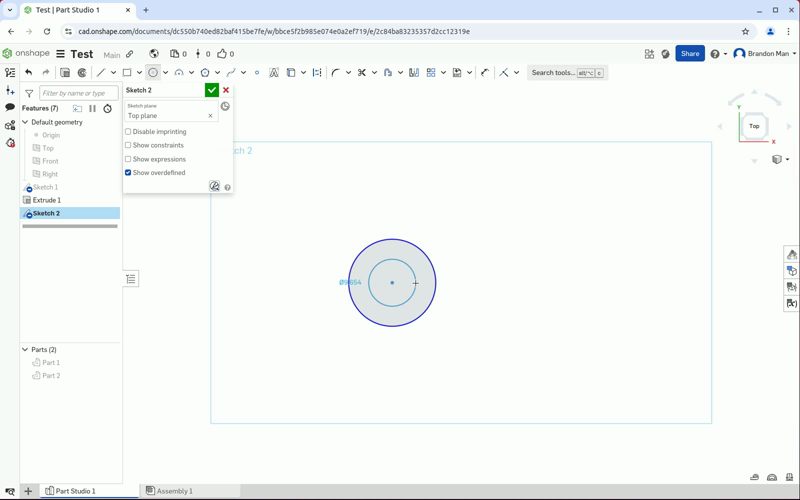
key(esc)
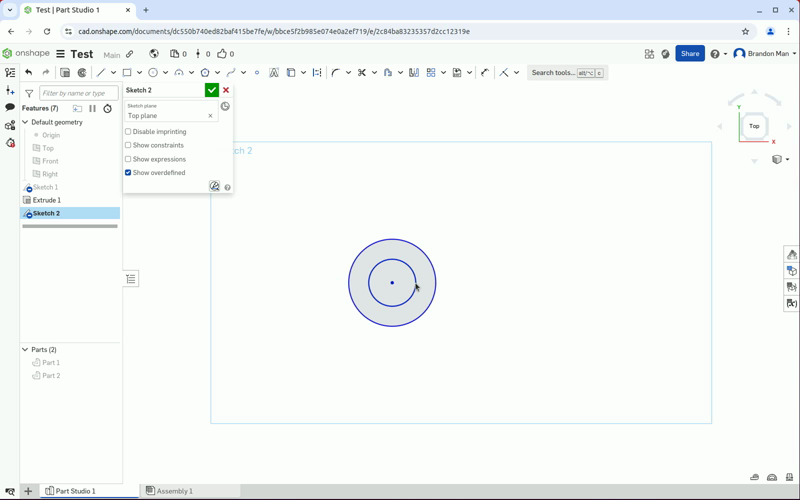
mouse_move(377, 314)
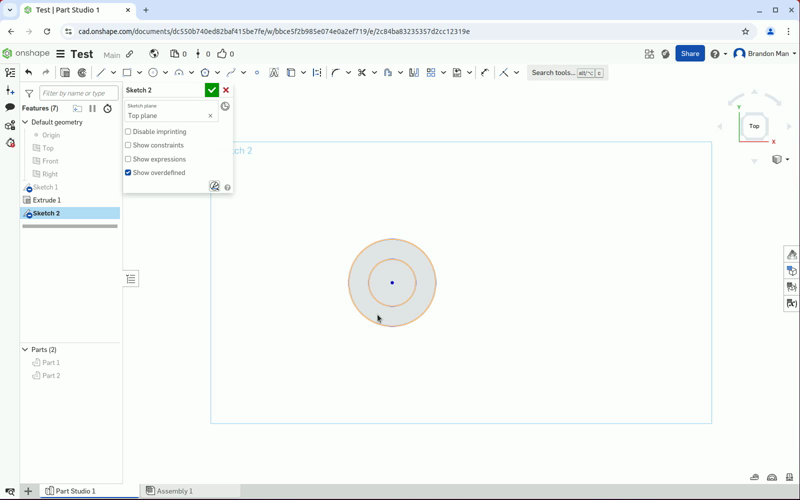
click(377, 314)
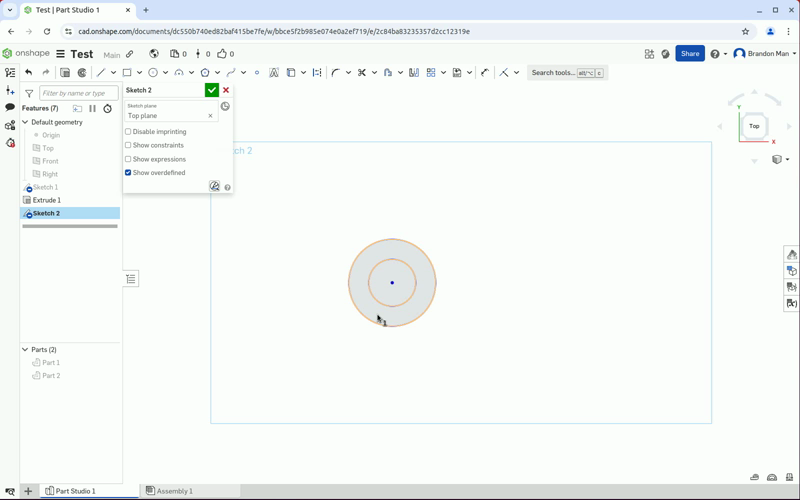
mouse_move(73, 352)
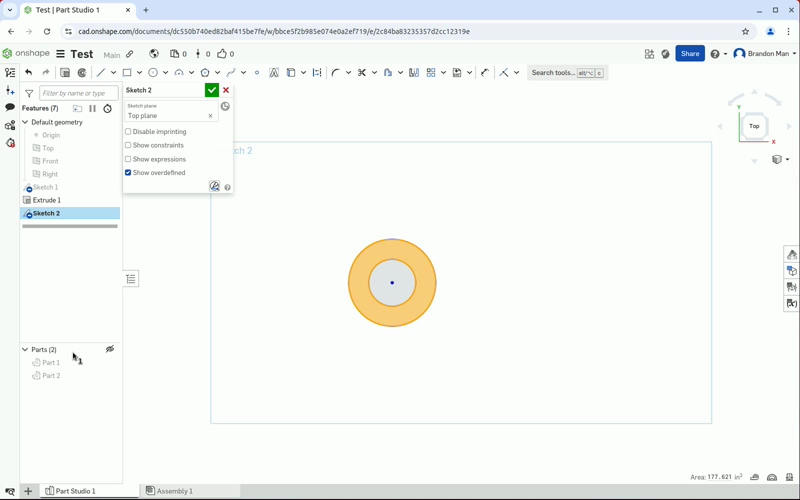
key(shift+y)
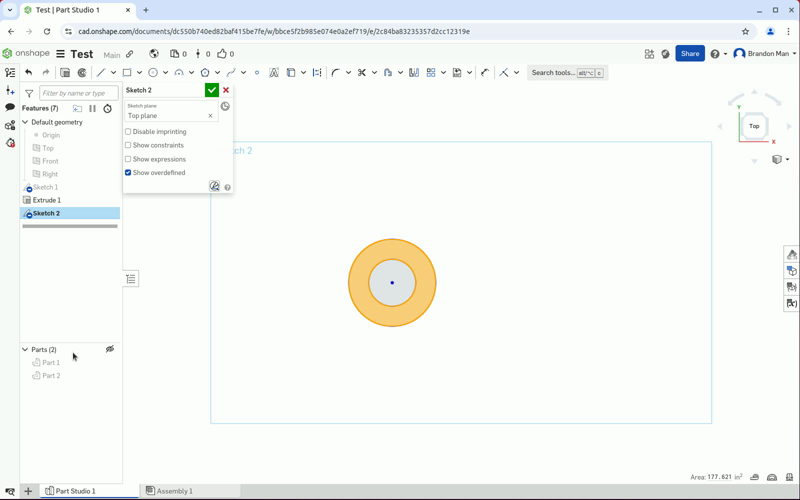
key(shift+e)
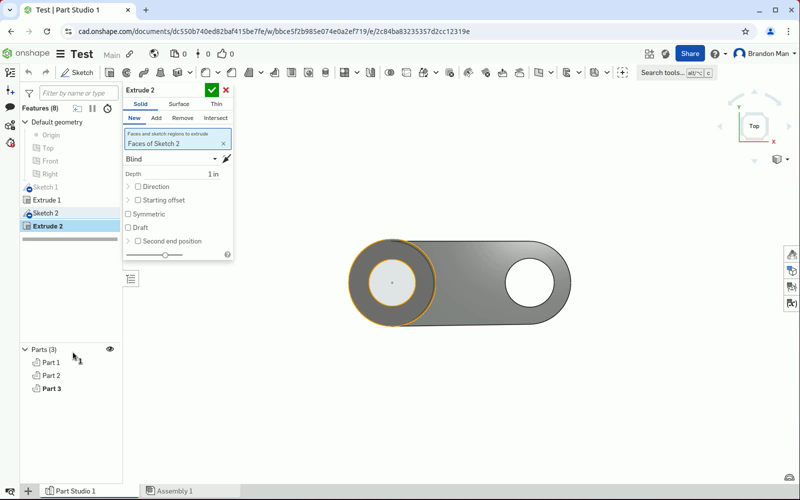
mouse_move(143, 106)
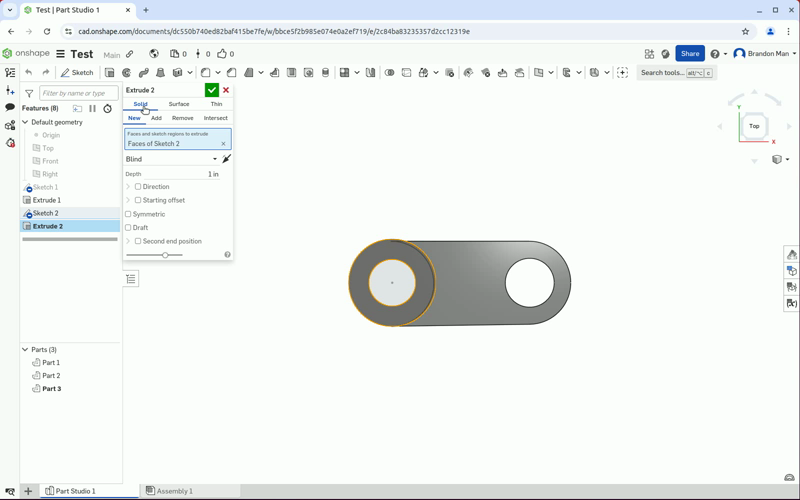
click(143, 106)
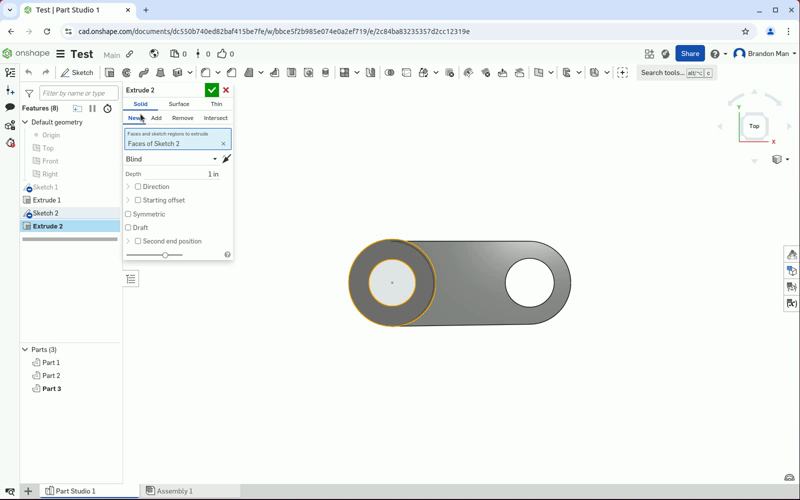
mouse_move(137, 120)
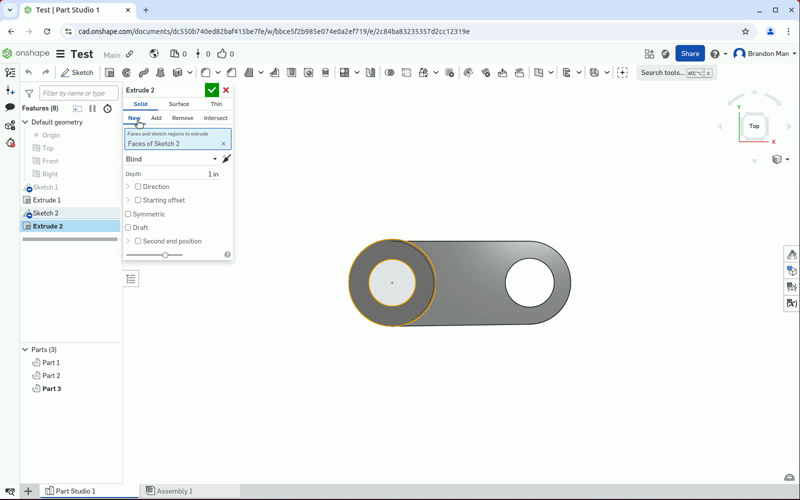
click(137, 120)
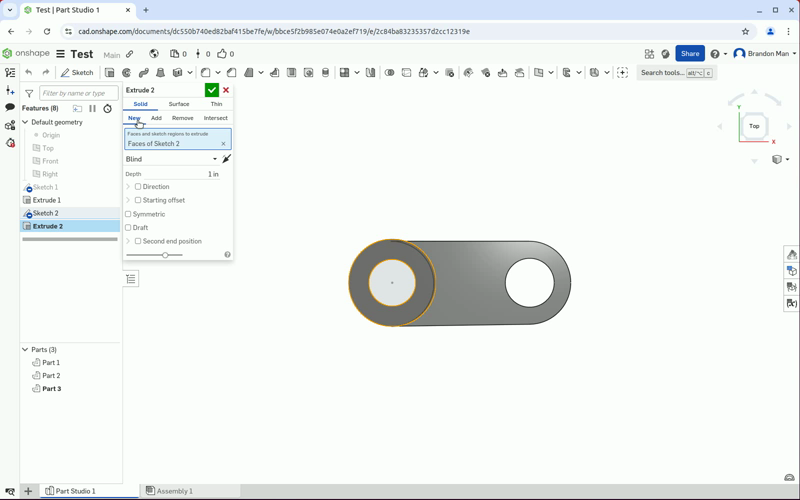
key(tab, 4)
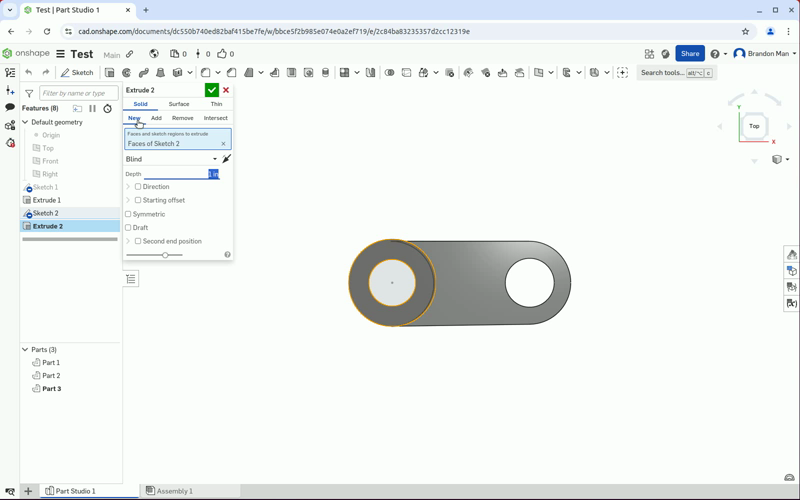
text(11.554)
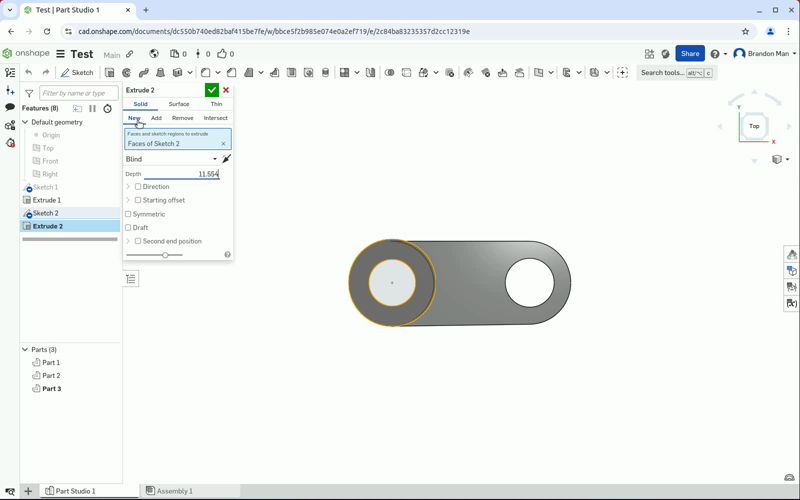
key(enter)
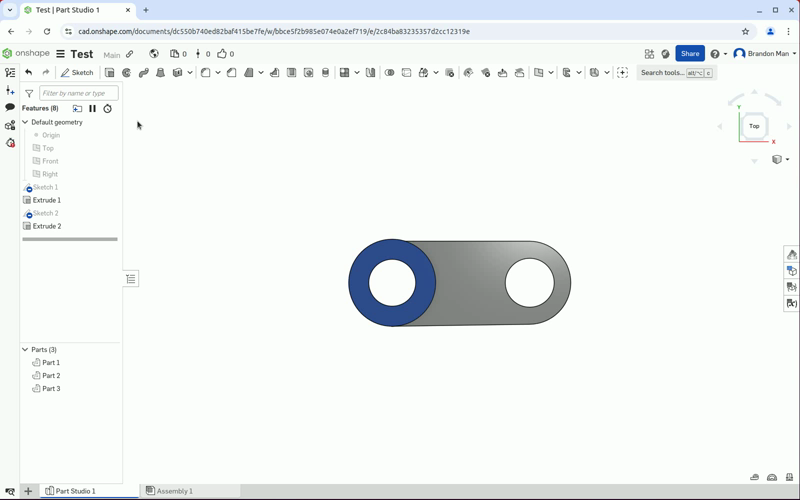
key(shift+h)
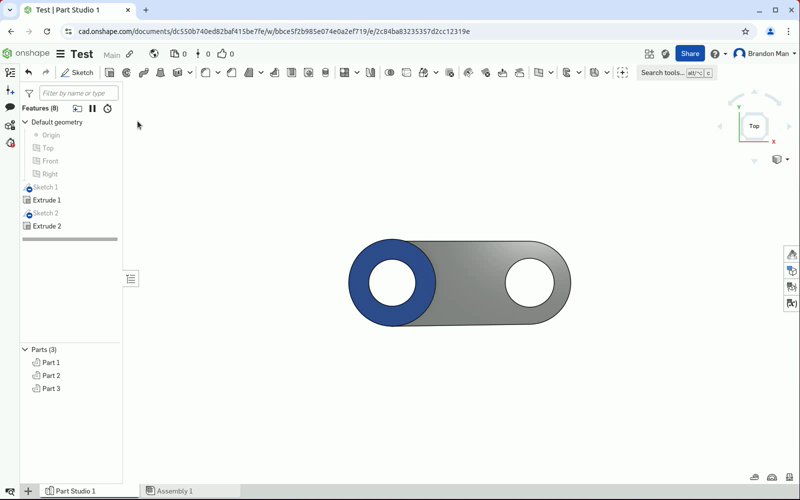
key(shift+h)
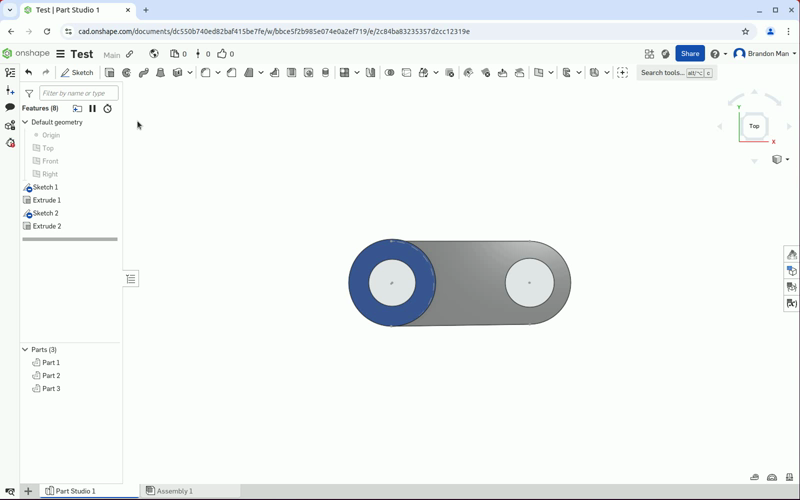
key(shift+7)
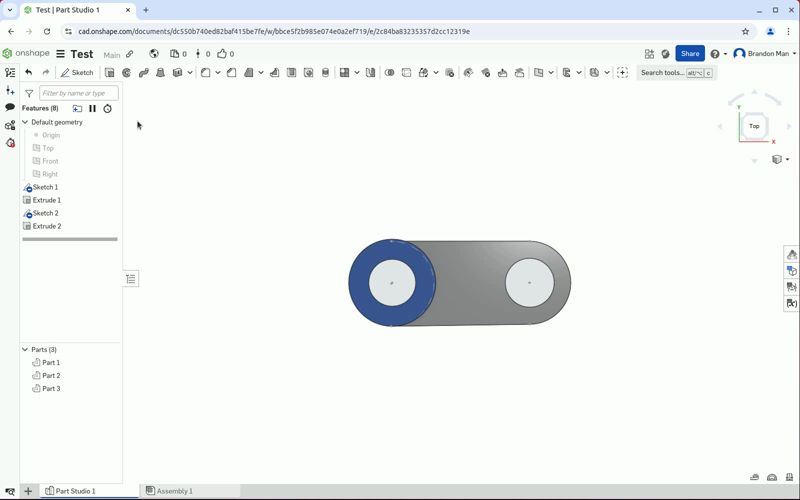
key(up, 3)
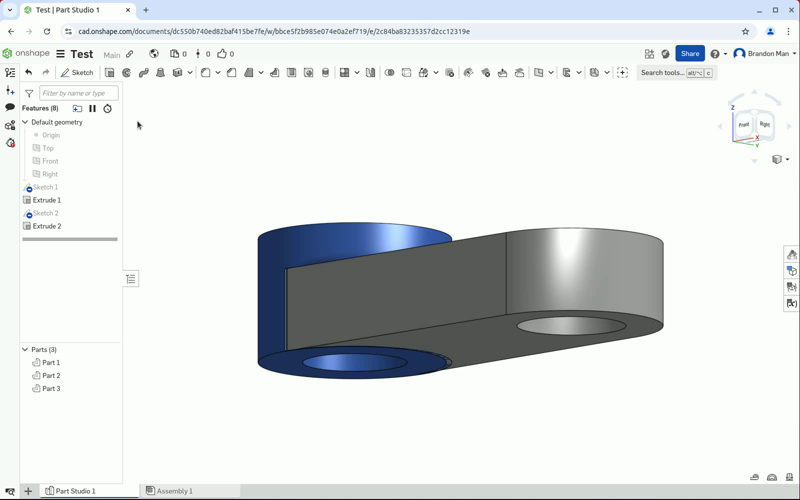
key(left, 3)
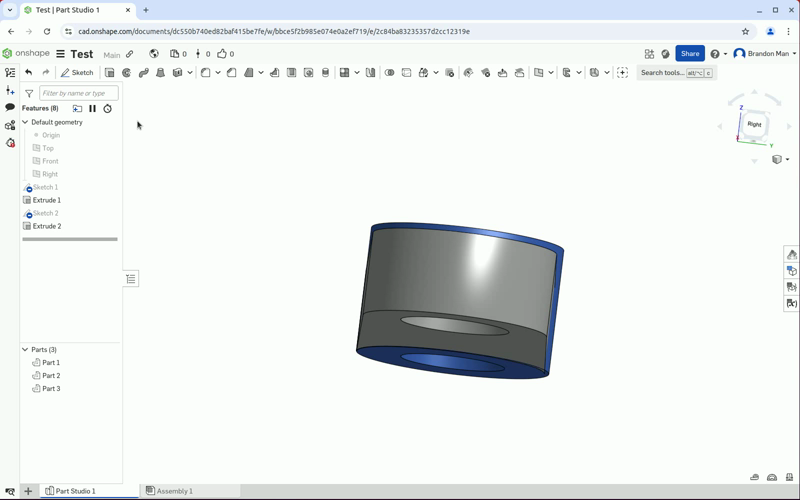
key(right, 3)
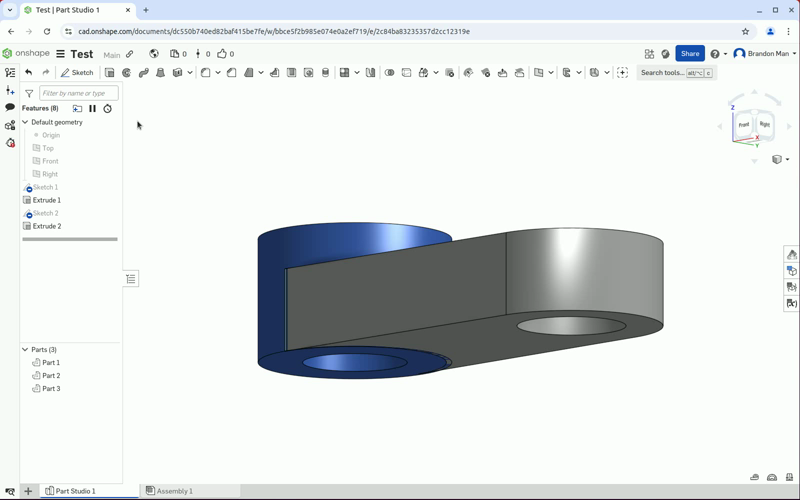
key(down, 3)
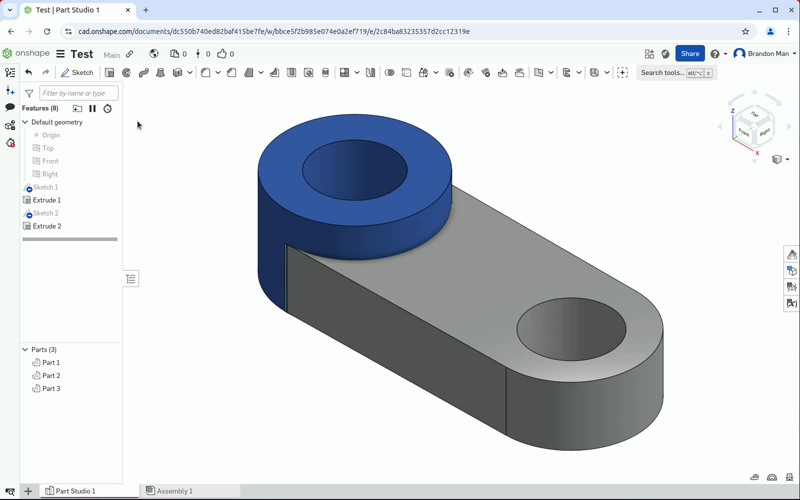
mouse_move(73, 189)
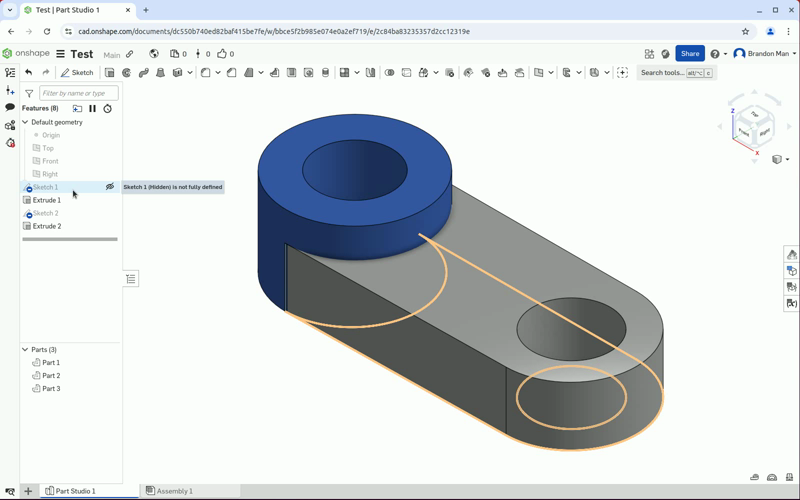
click(73, 189)